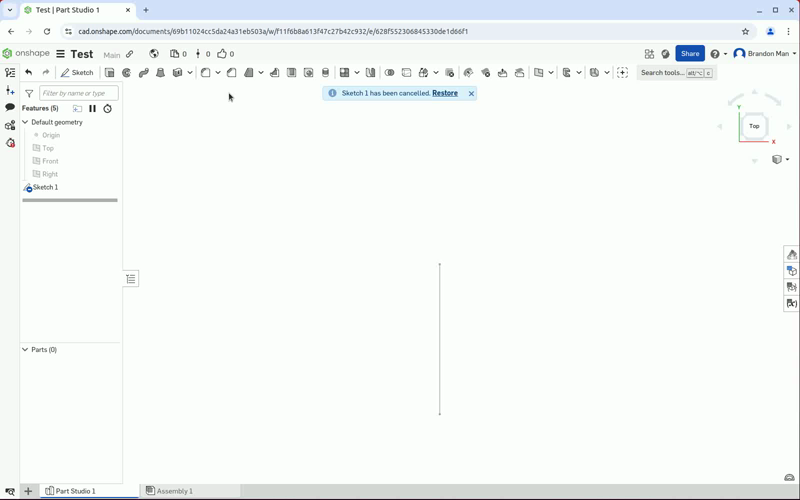
key(shift+h)
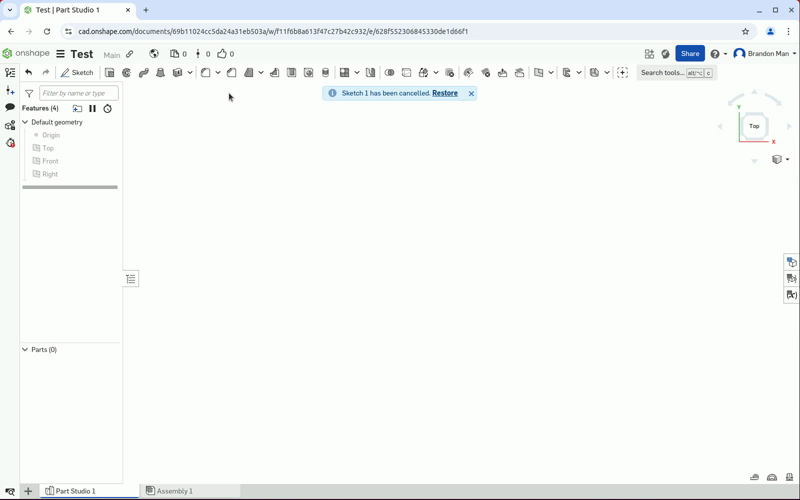
mouse_move(73, 352)
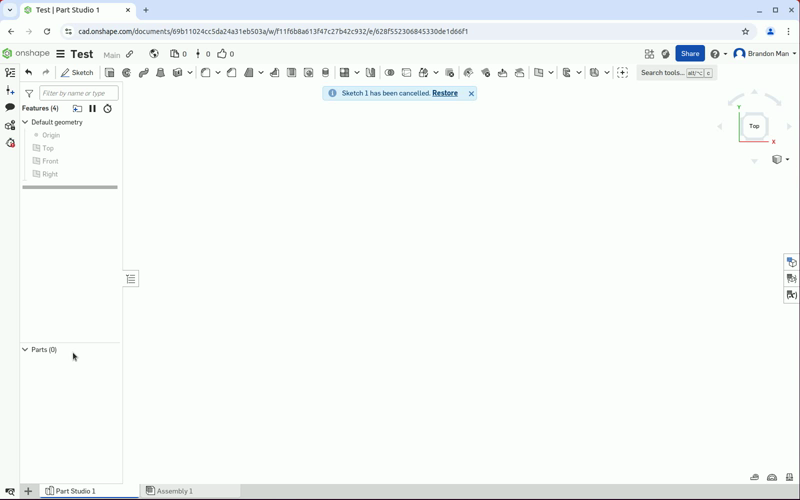
key(y)
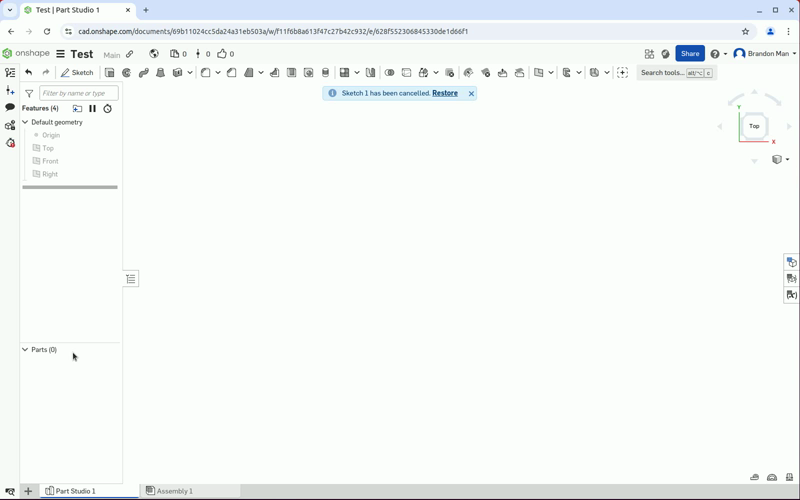
key(shift+p)
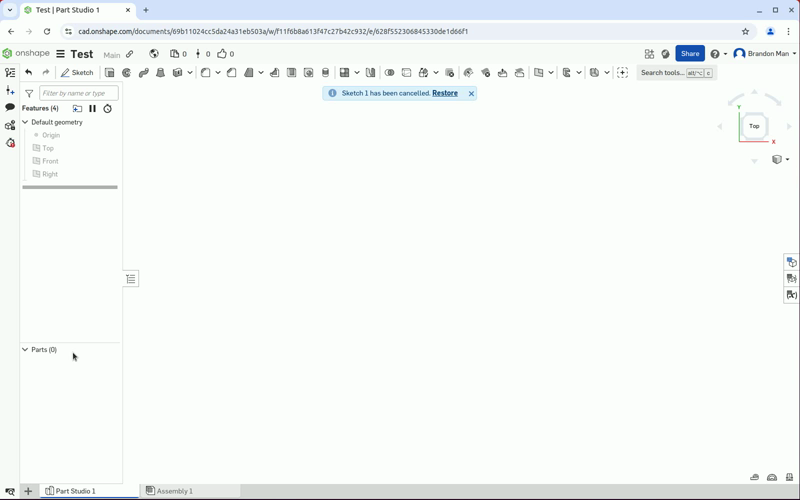
key(space)
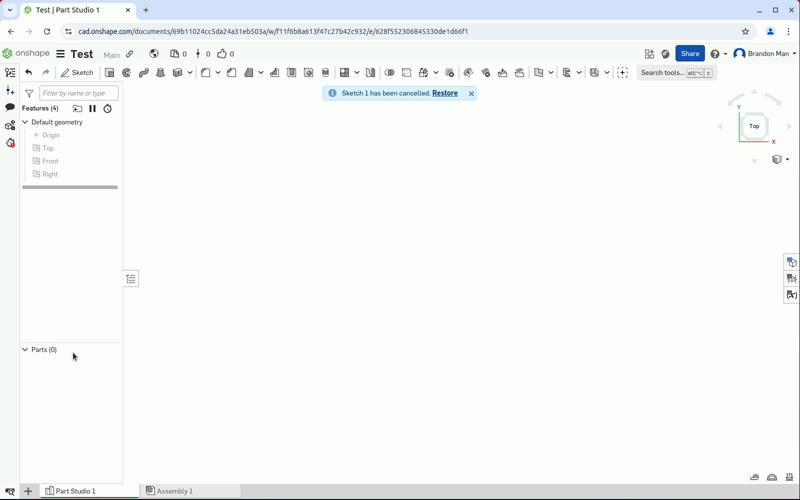
key_down(shift)
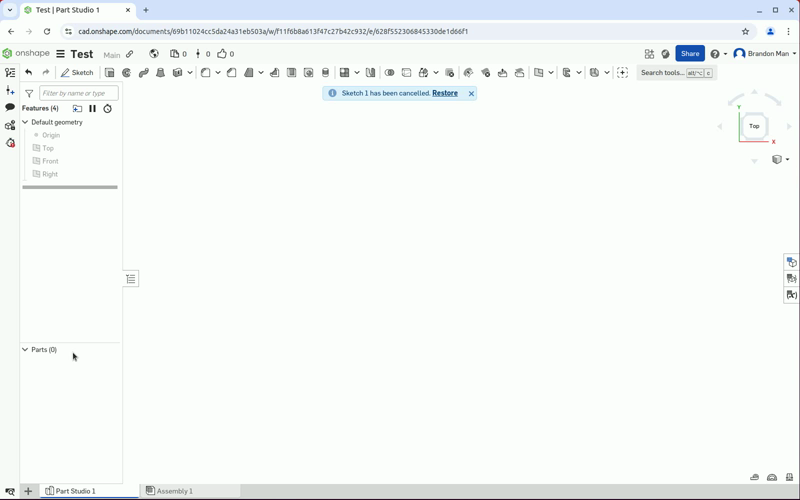
key(up)
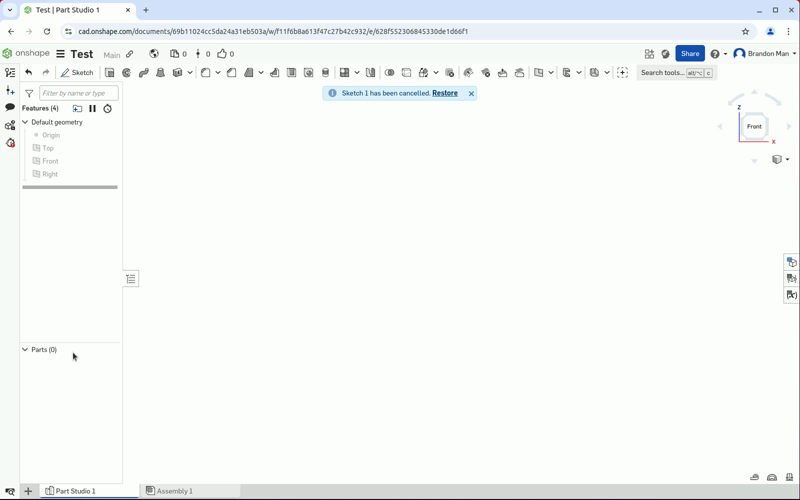
key_up(shift)
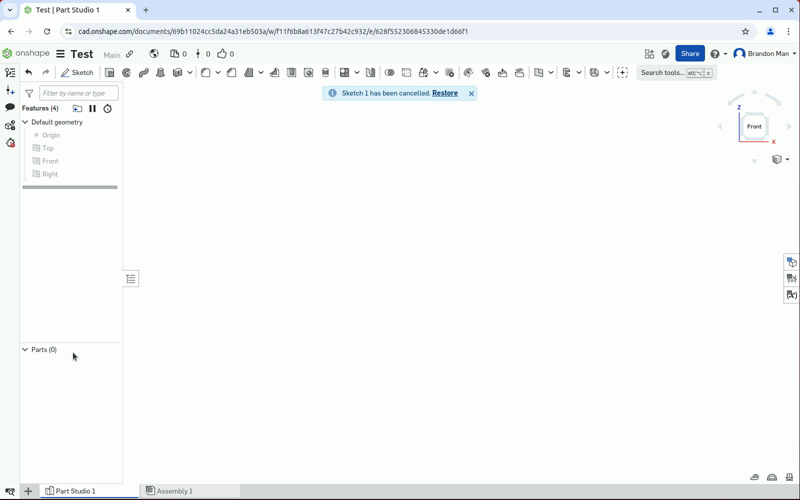
mouse_move(73, 352)
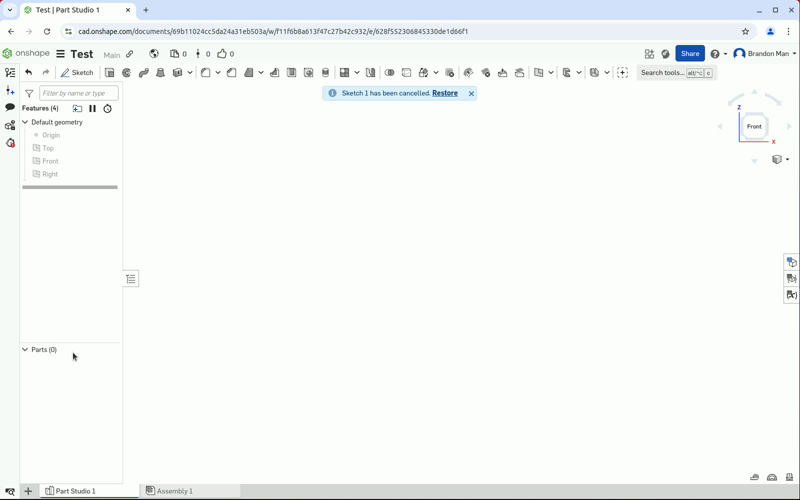
key(shift+y)
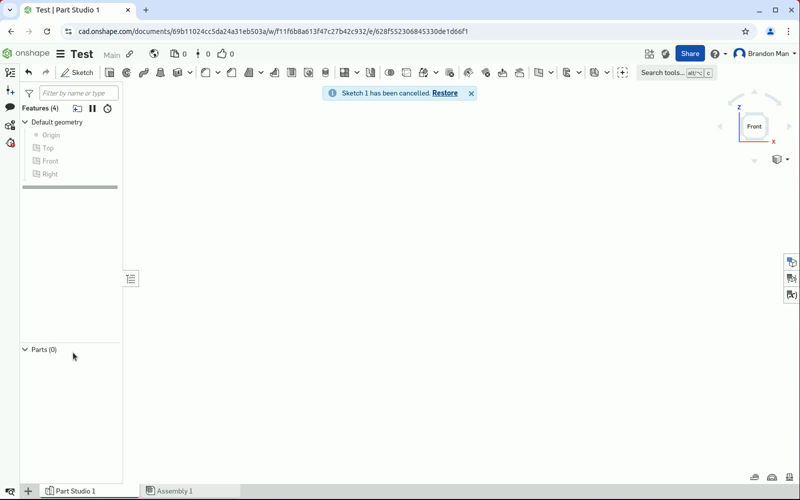
key(shift+s)
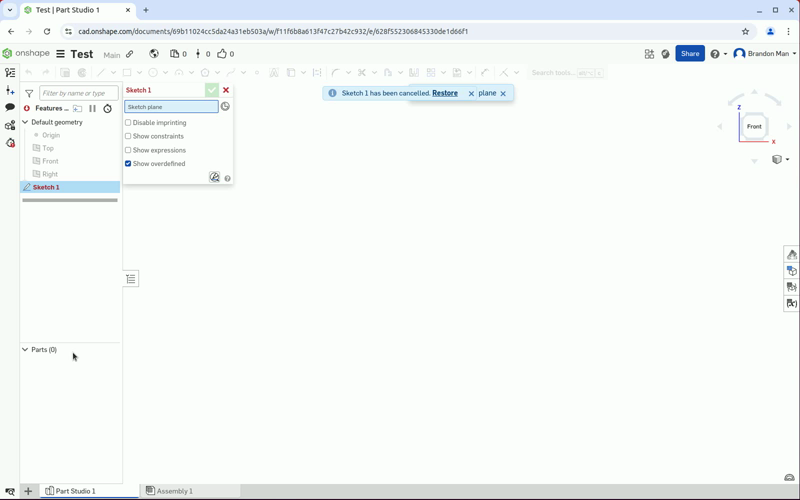
mouse_move(73, 163)
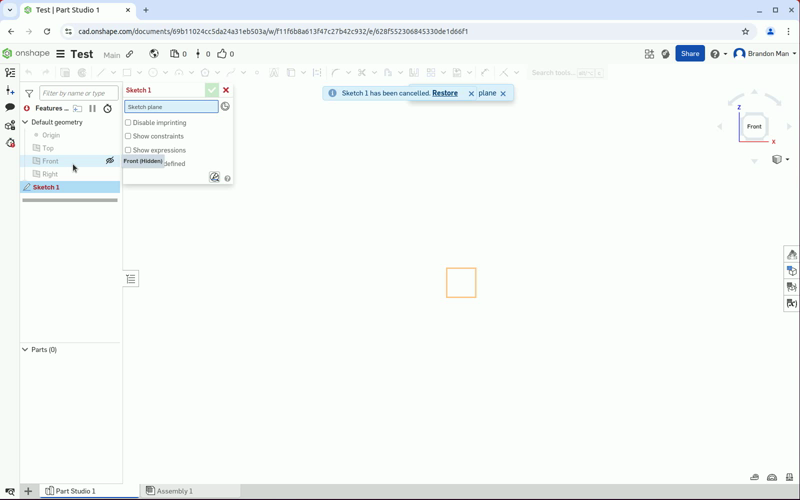
click(73, 163)
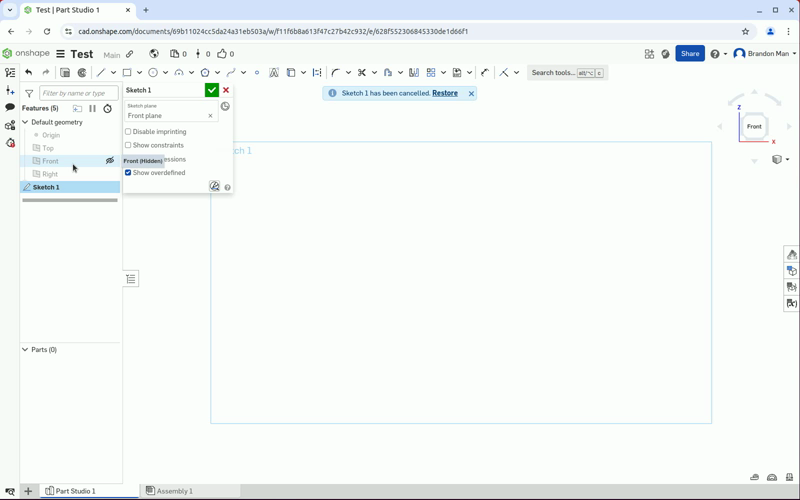
mouse_move(73, 352)
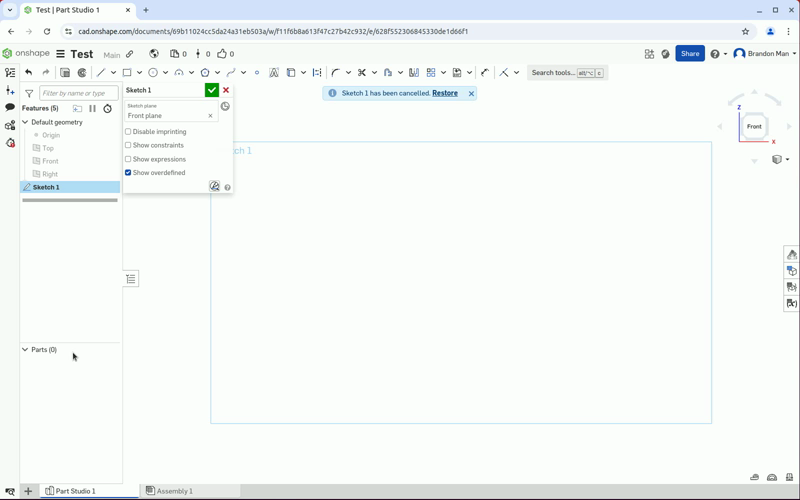
key(y)
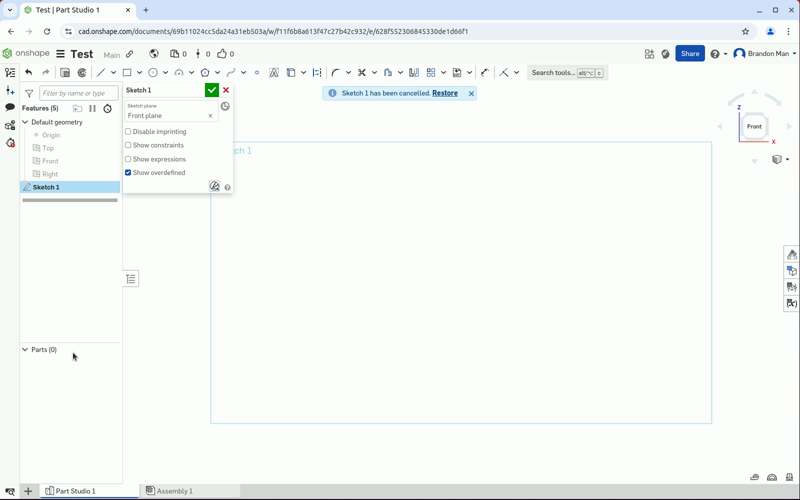
key(l)
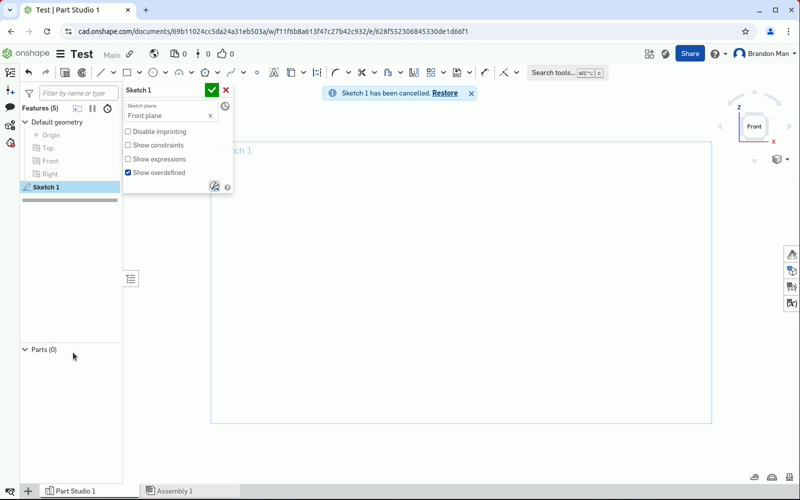
key_down(shift)
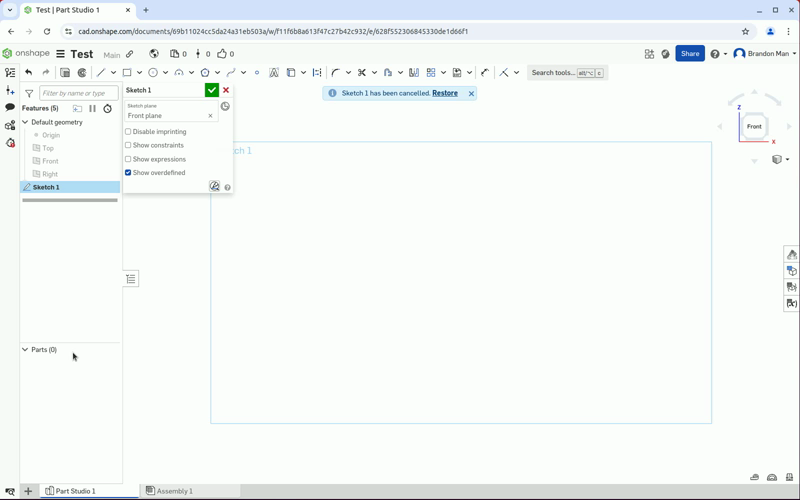
mouse_move(460, 282)
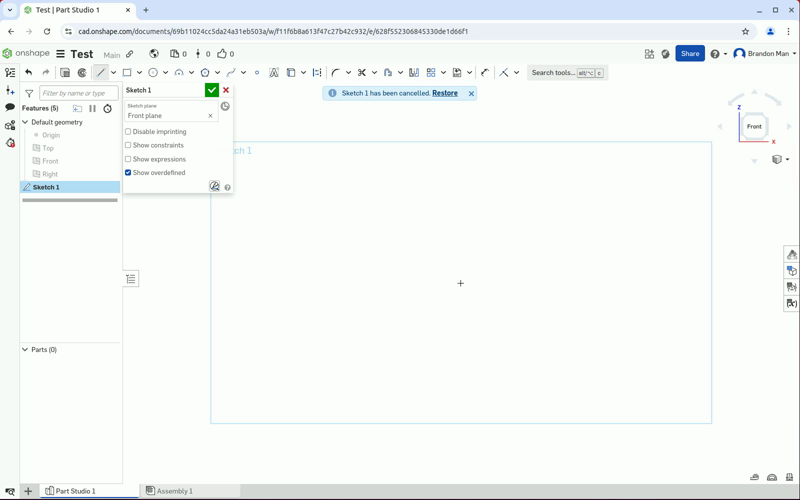
click(460, 282)
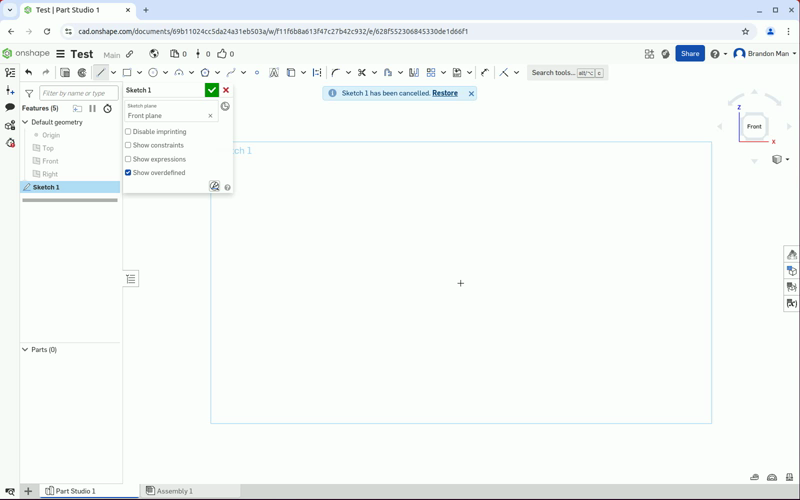
key_up(shift)
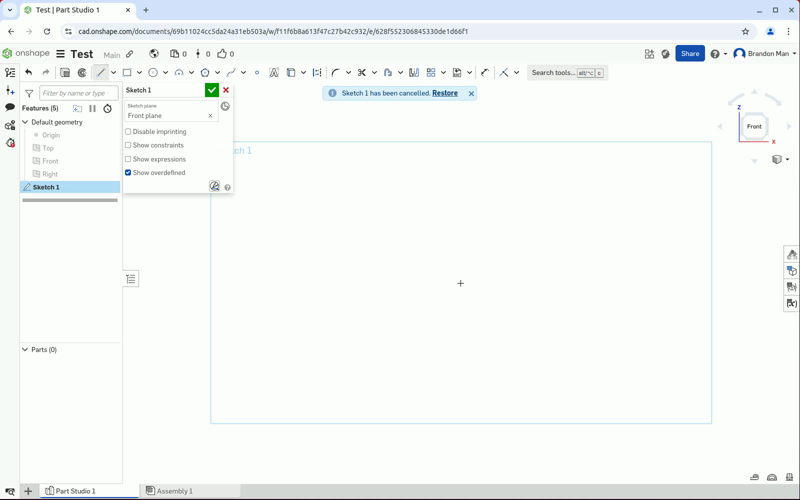
key_down(shift)
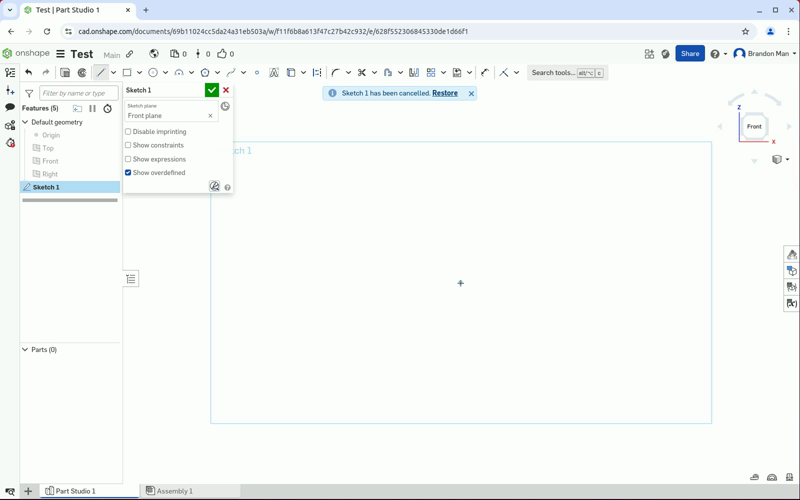
mouse_move(490, 282)
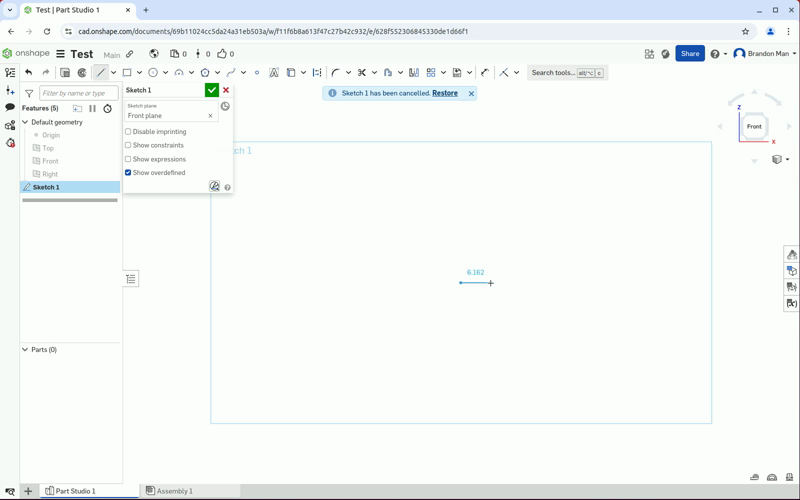
mouse_move(503, 282)
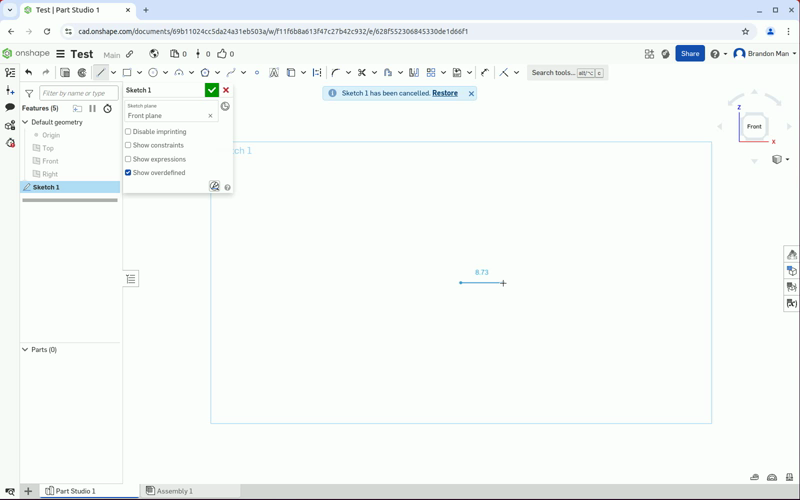
click(503, 282)
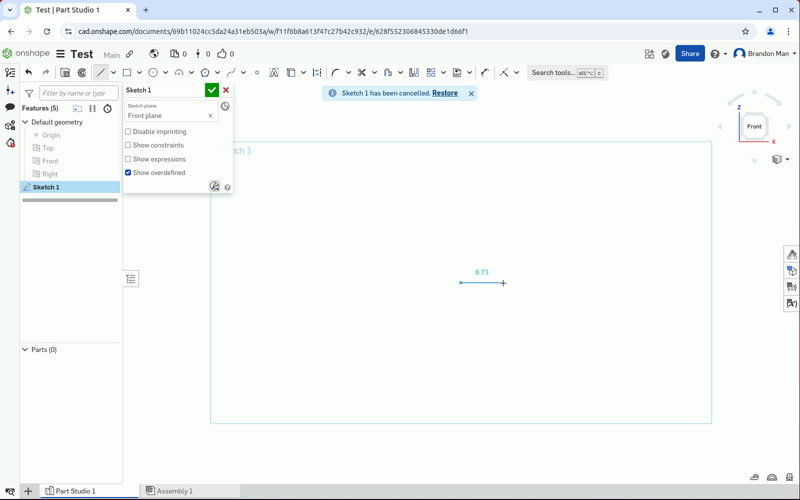
key_up(shift)
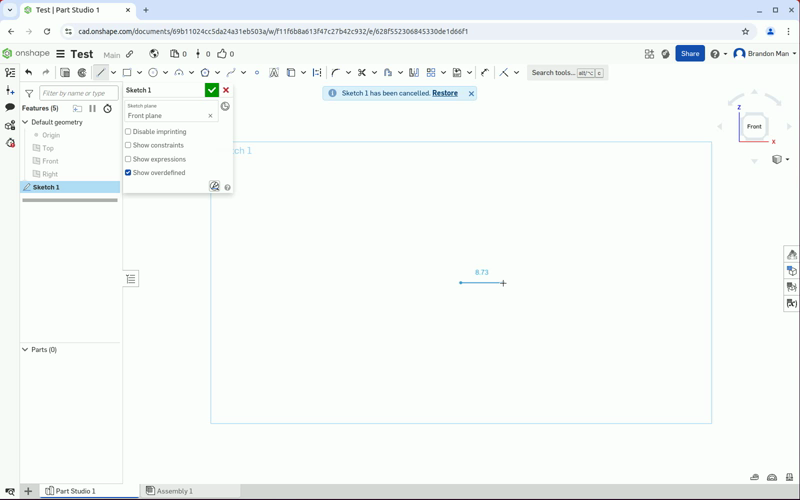
key_down(shift)
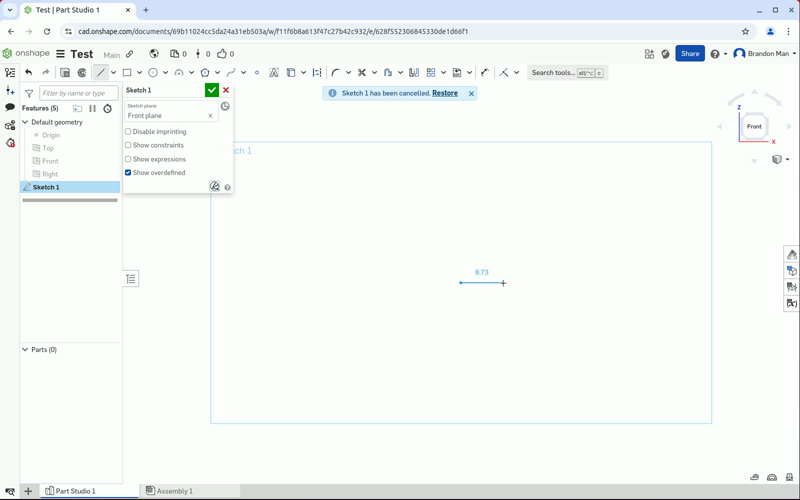
mouse_move(503, 170)
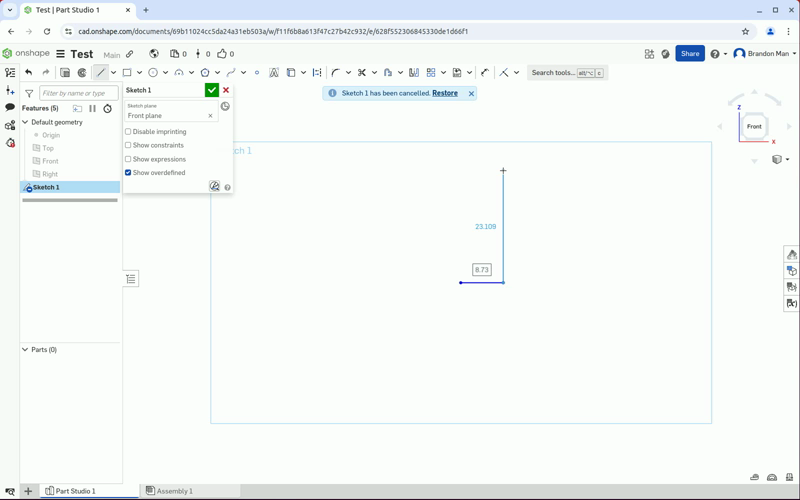
click(503, 170)
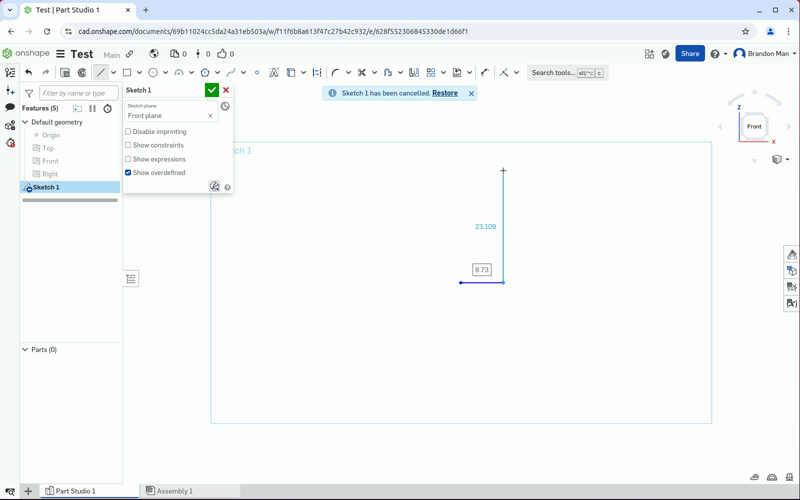
key_up(shift)
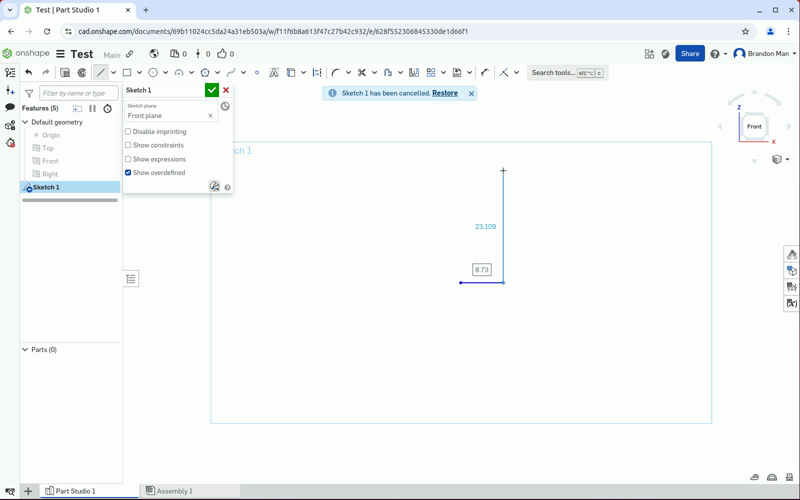
key_down(shift)
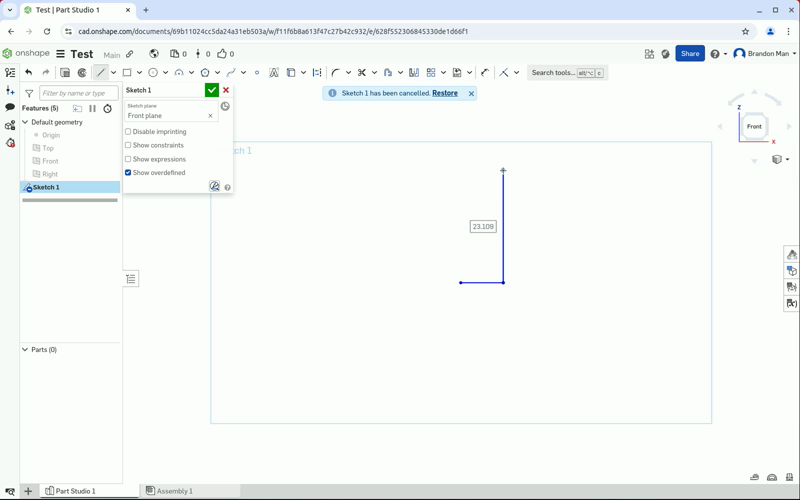
mouse_move(533, 170)
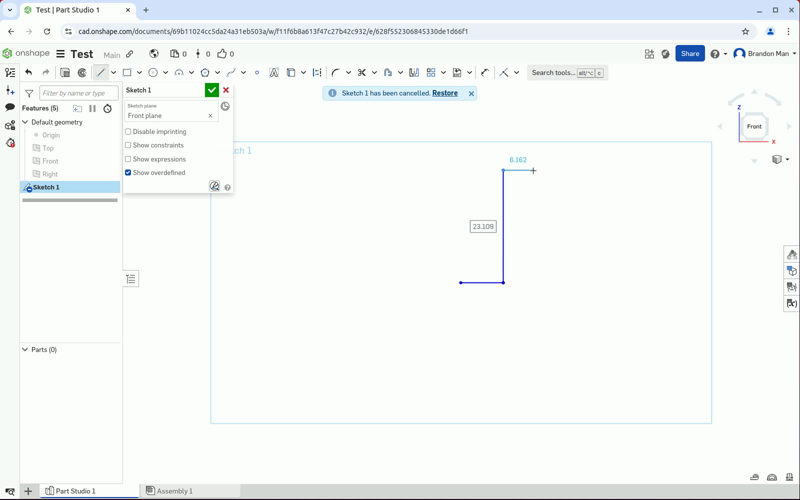
mouse_move(460, 170)
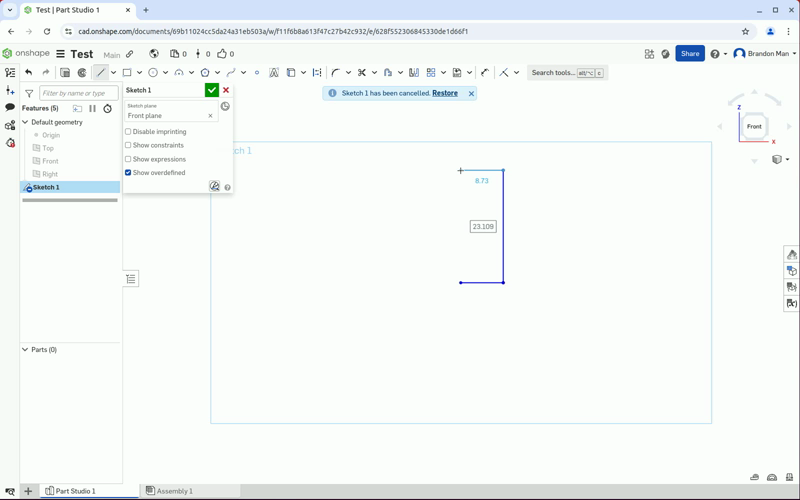
click(460, 170)
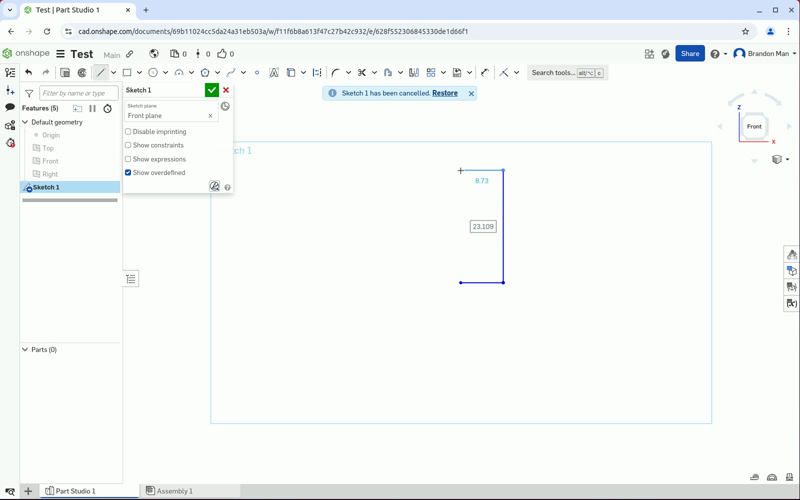
key_up(shift)
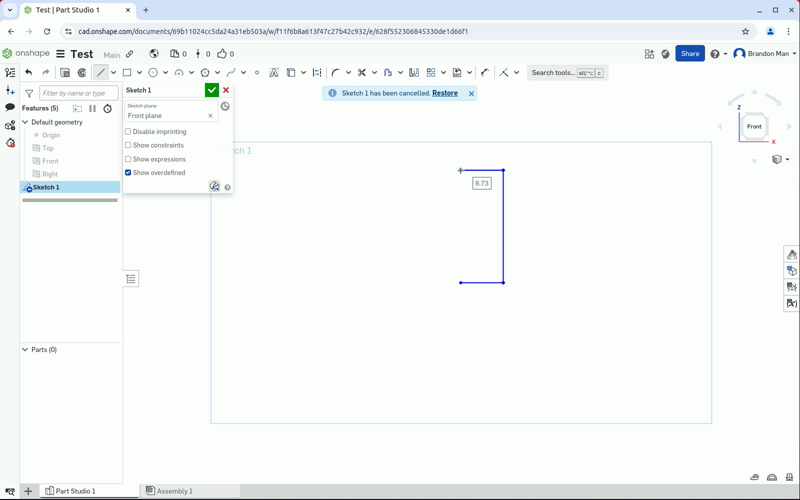
key_down(shift)
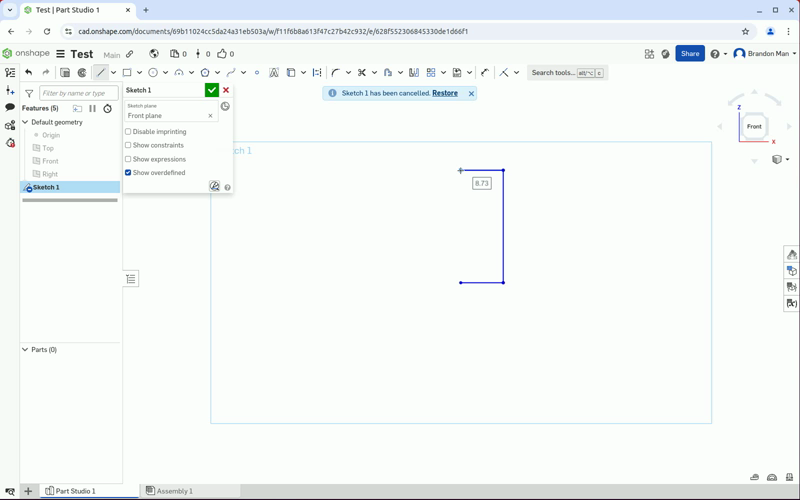
mouse_move(460, 282)
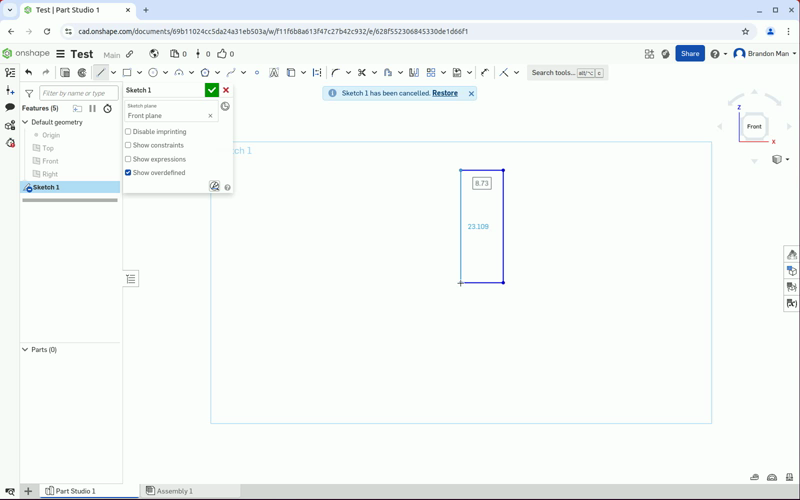
key_up(shift)
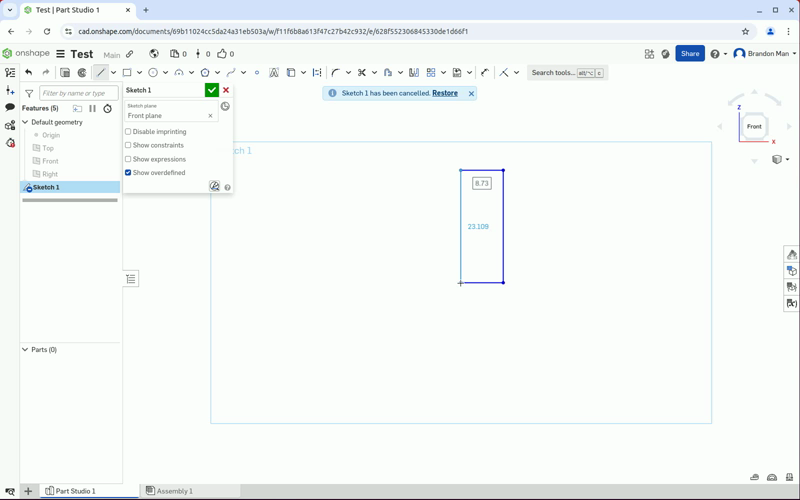
click(460, 282)
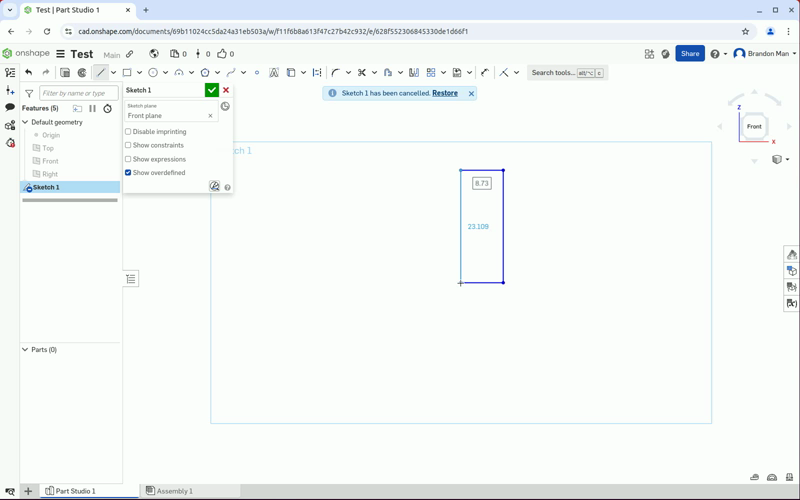
key(esc)
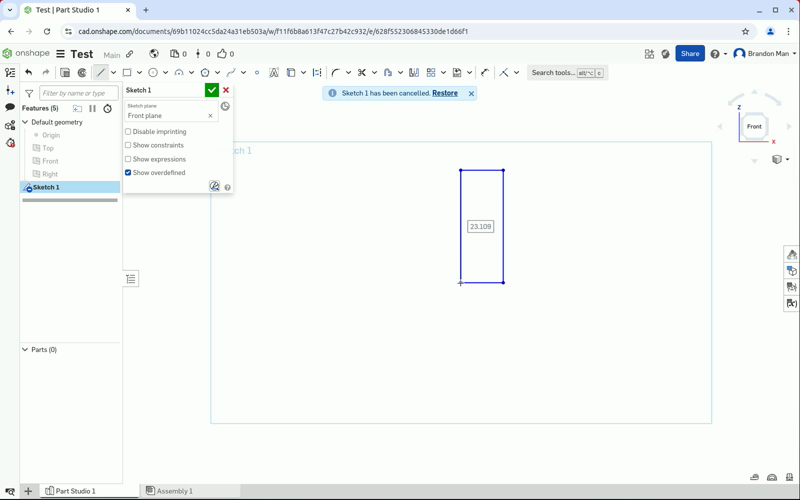
mouse_move(472, 189)
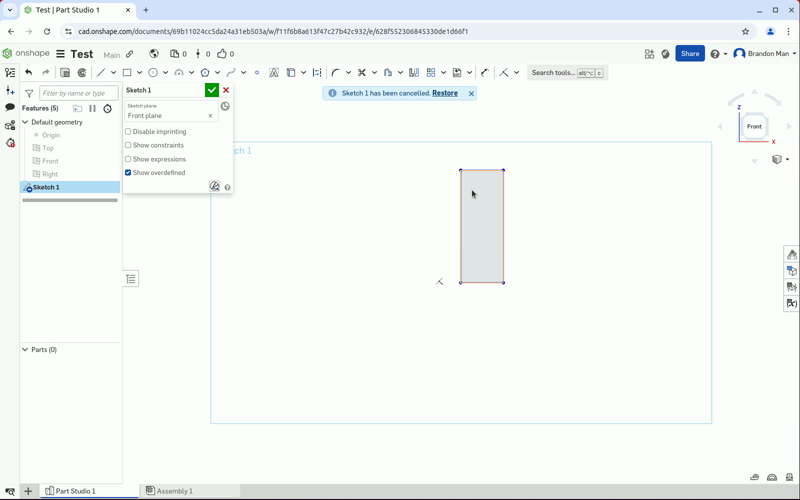
click(472, 189)
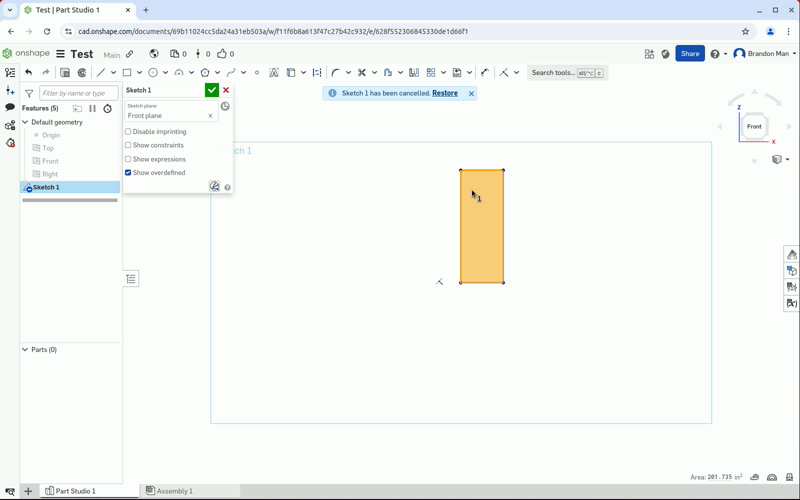
mouse_move(73, 352)
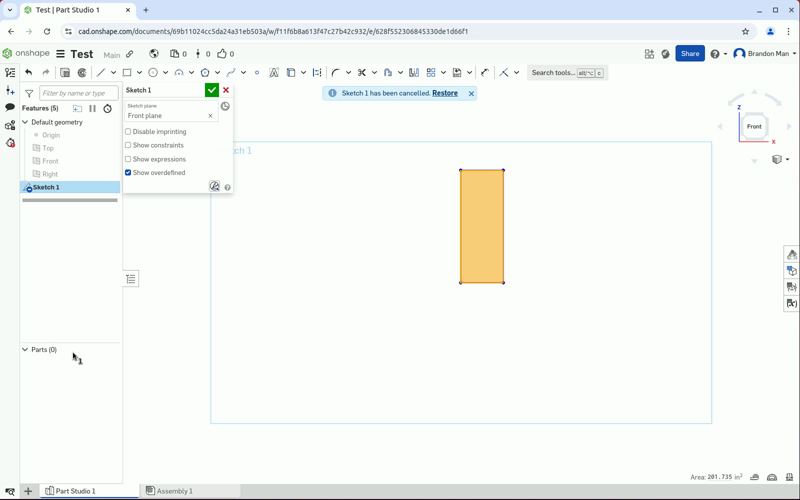
key(shift+y)
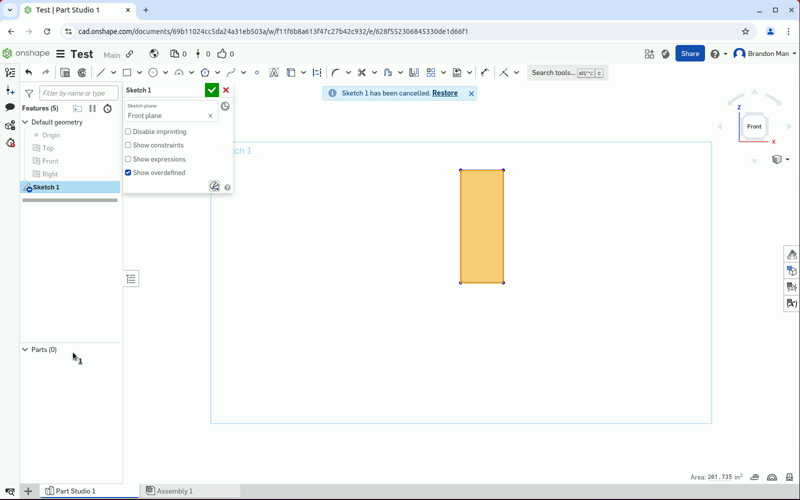
key(shift+e)
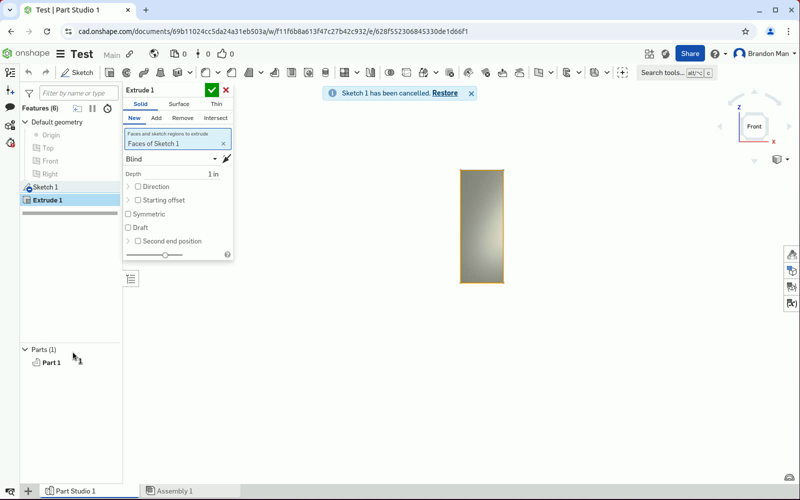
mouse_move(143, 106)
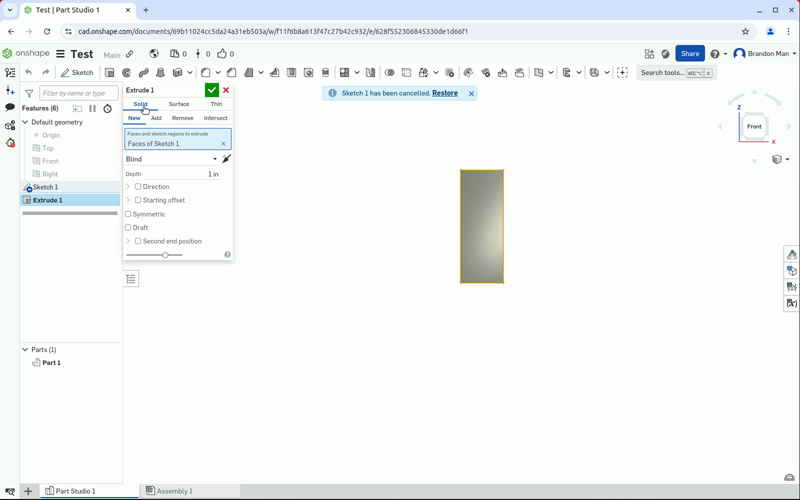
click(143, 106)
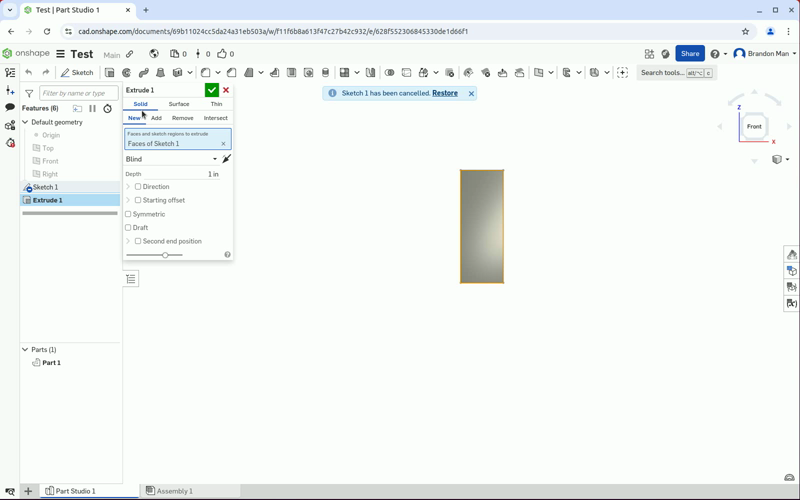
mouse_move(137, 120)
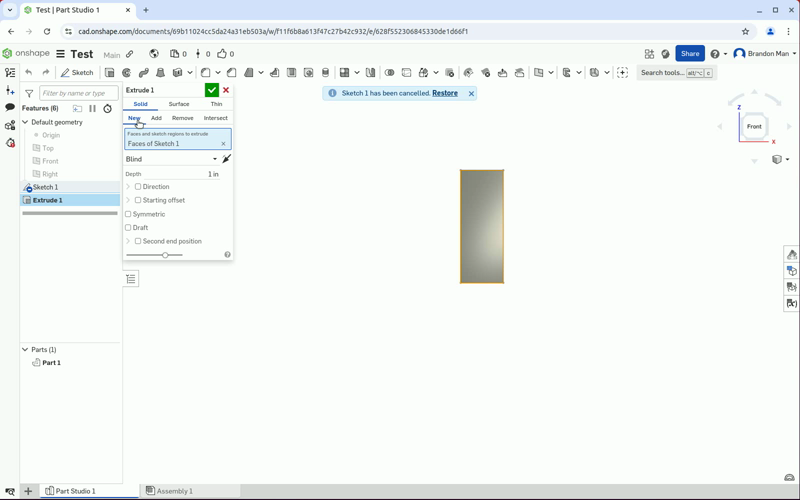
click(137, 120)
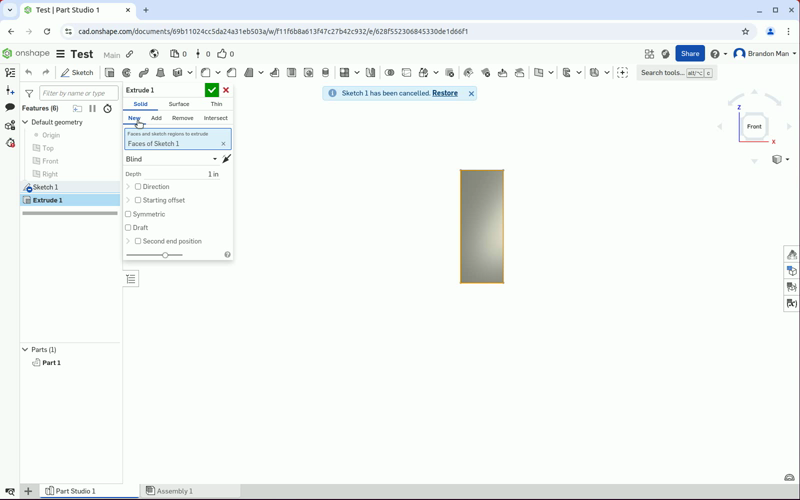
key(tab, 4)
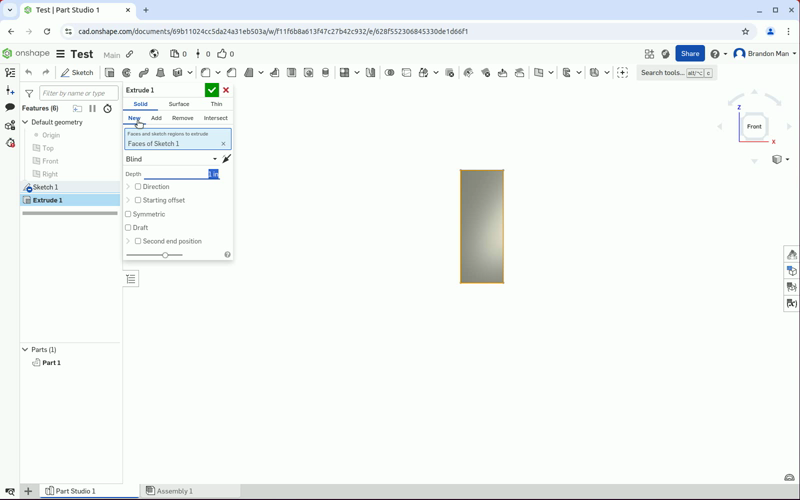
text(-0.241)
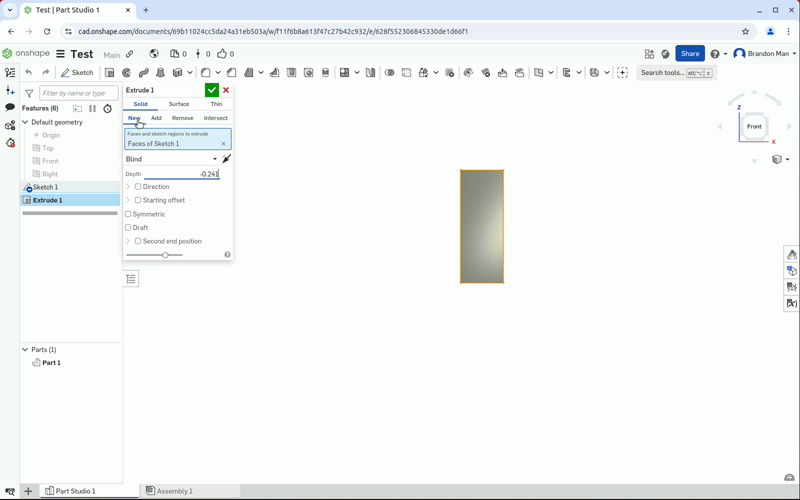
key(enter)
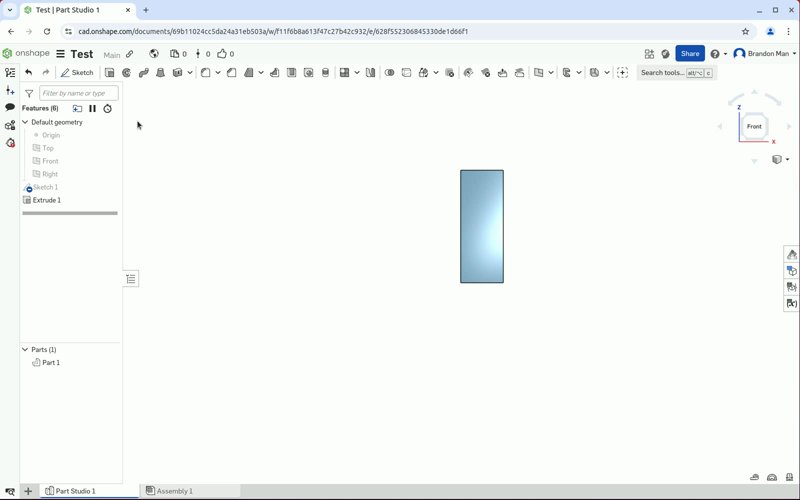
key(shift+h)
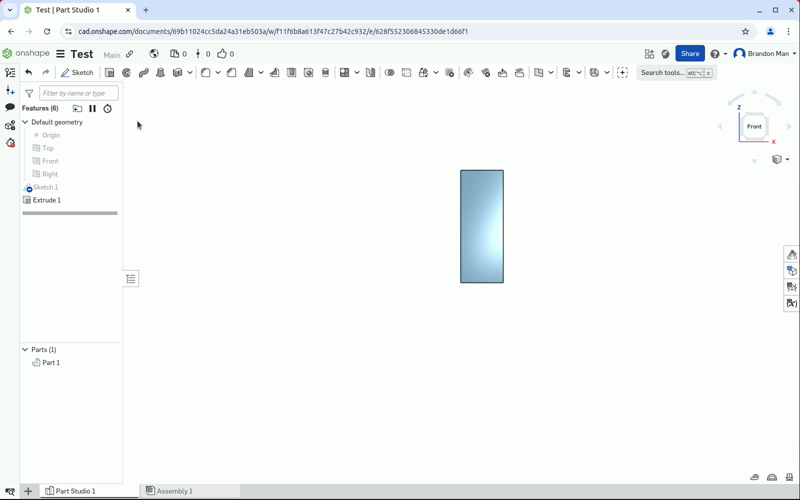
key(shift+h)
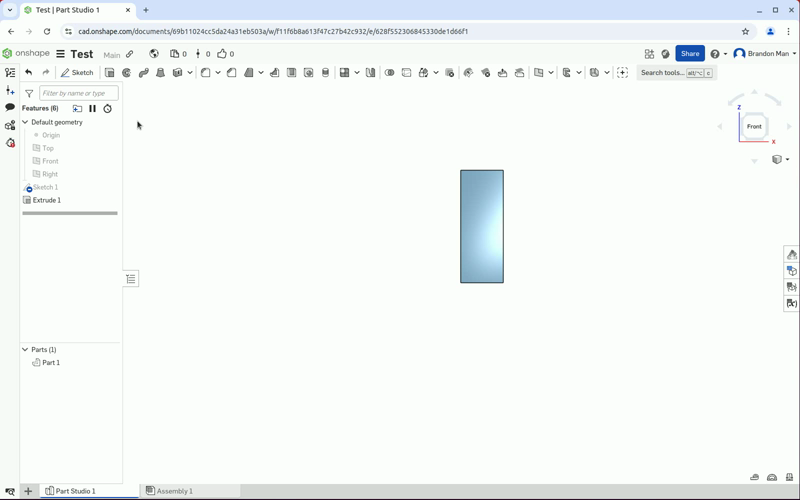
mouse_move(73, 189)
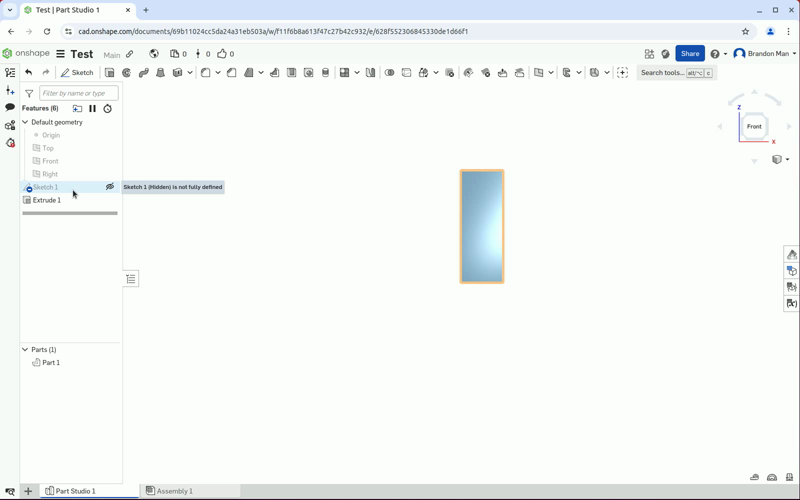
click(73, 189)
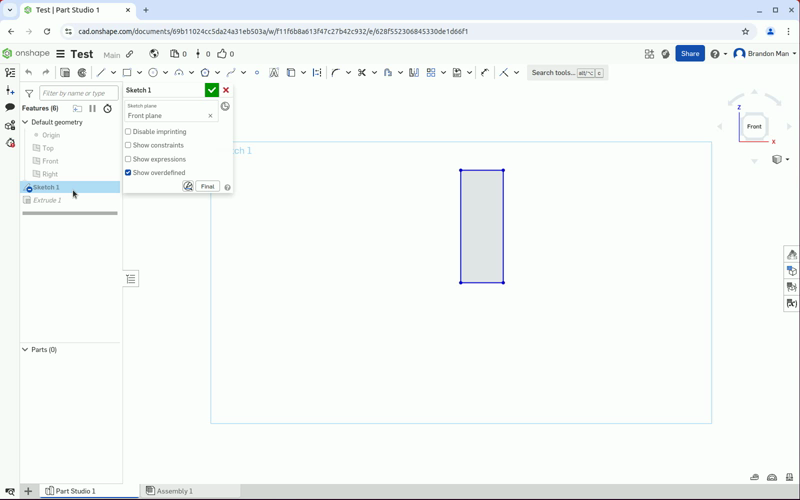
mouse_move(229, 92)
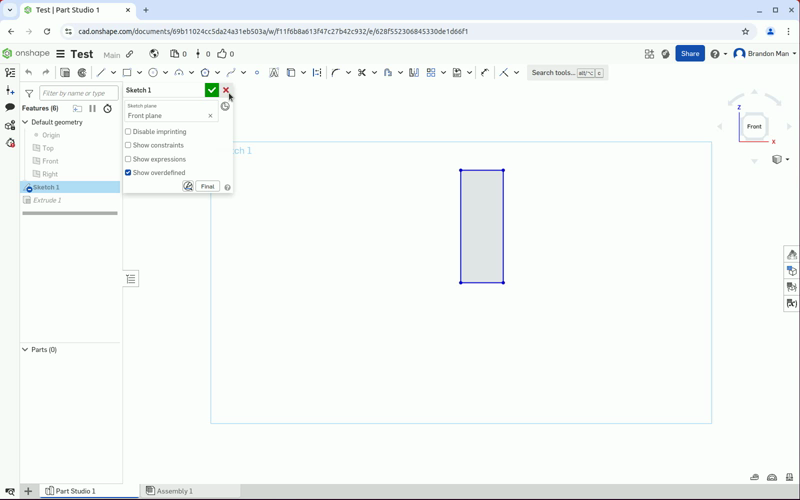
click(229, 92)
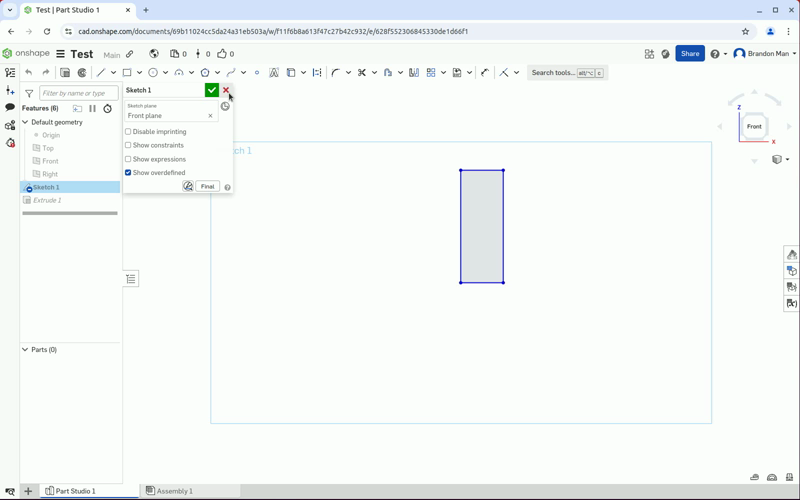
key(shift+s)
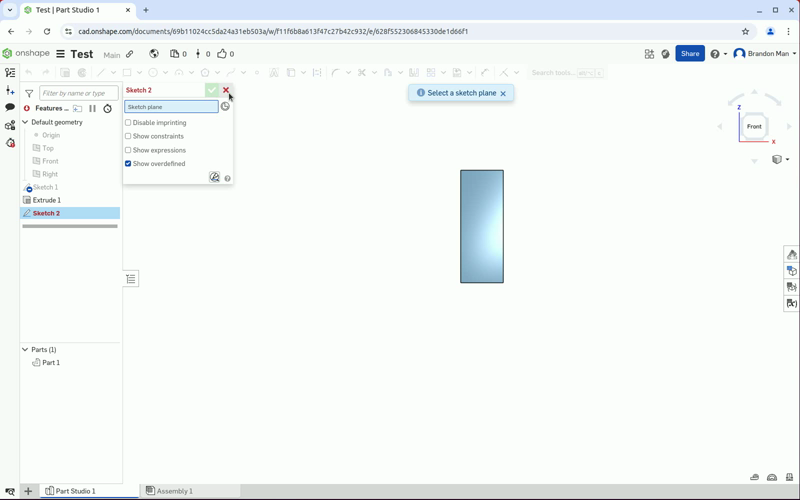
mouse_move(73, 163)
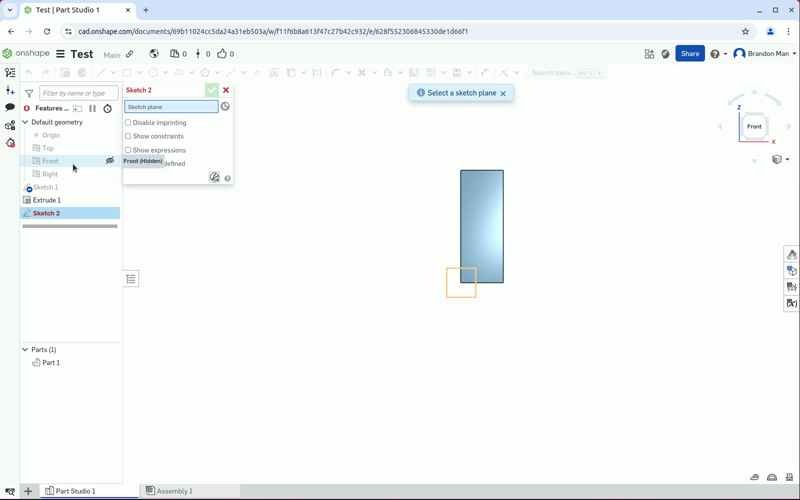
click(73, 163)
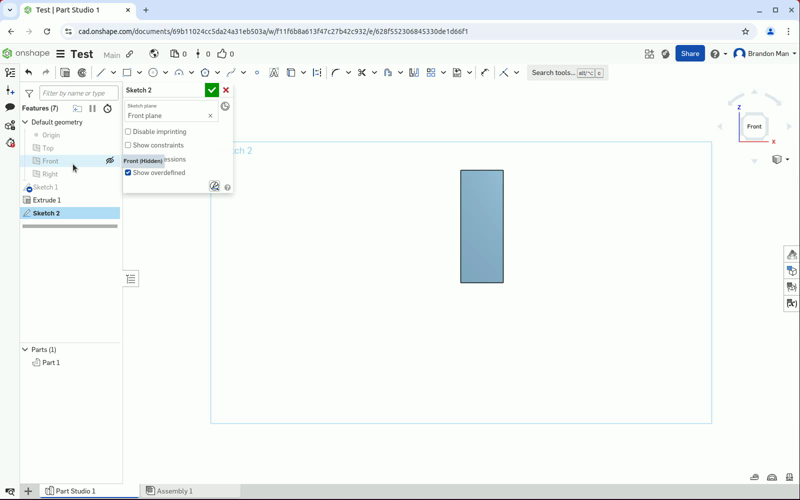
mouse_move(73, 352)
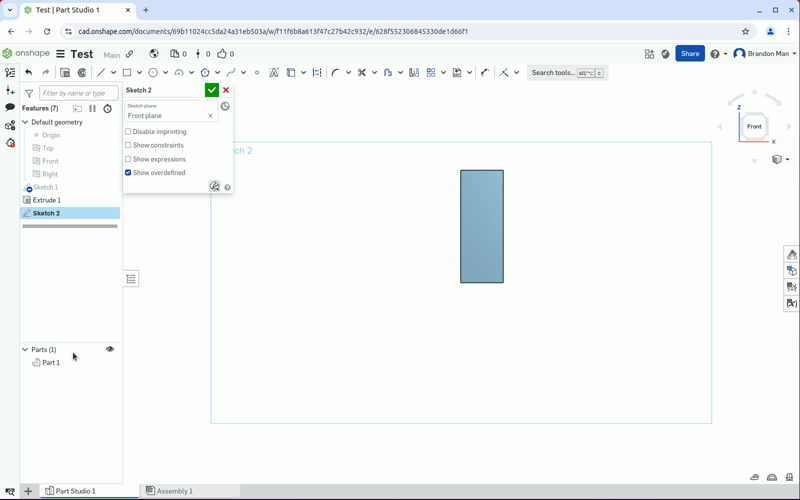
key(y)
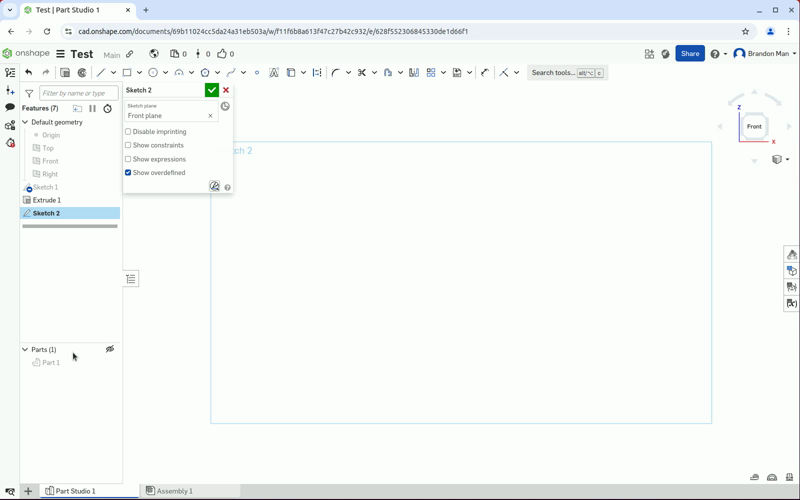
key(c)
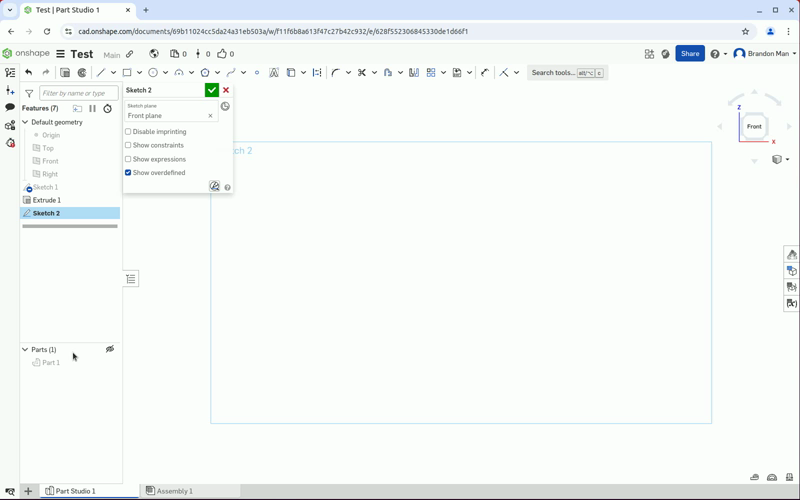
key_down(shift)
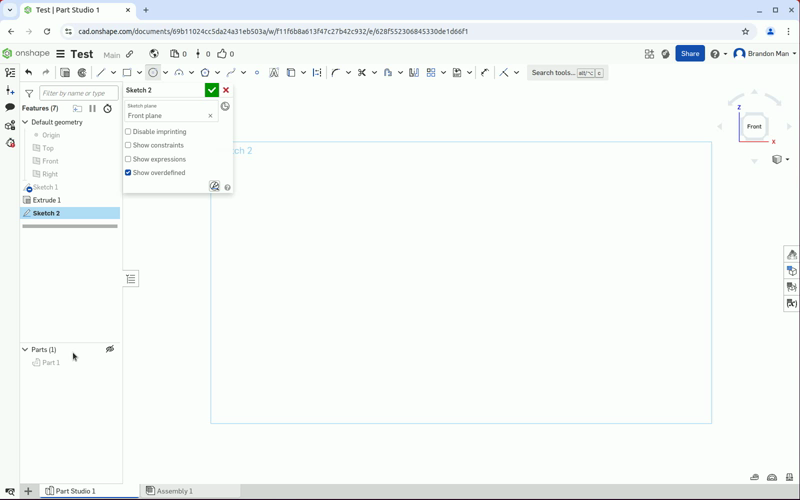
mouse_move(483, 175)
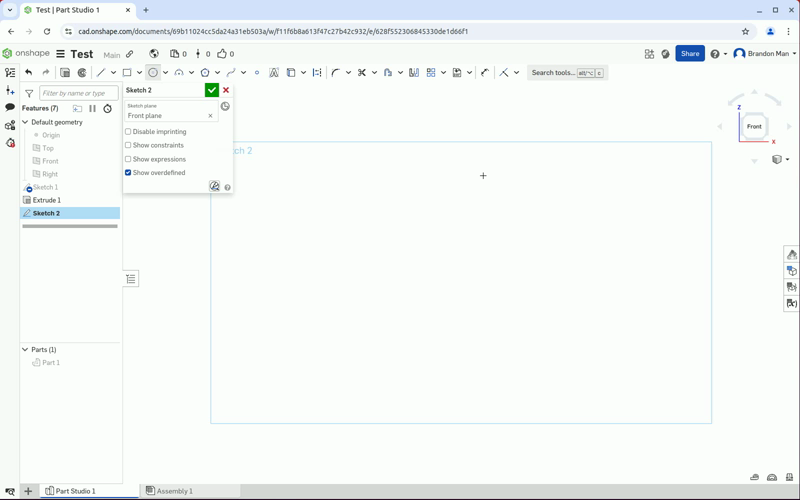
click(483, 175)
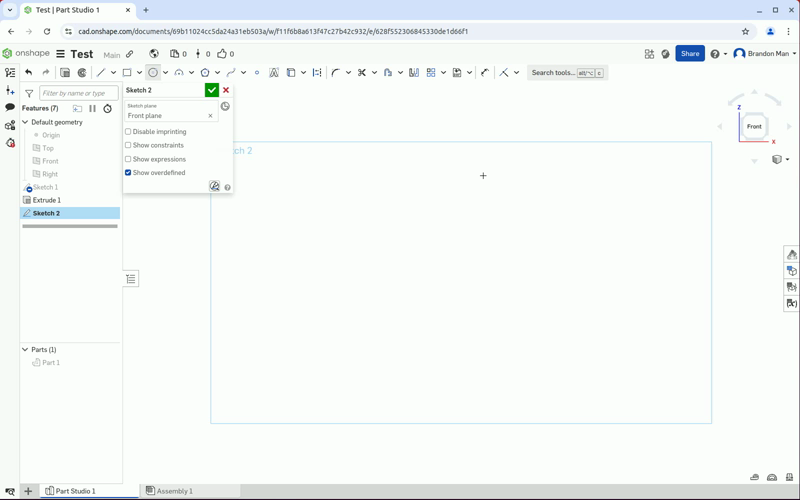
key_up(shift)
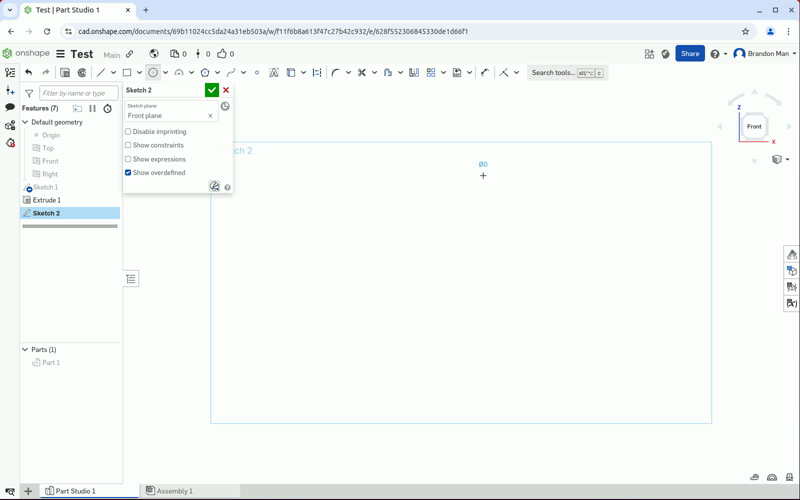
mouse_move(484, 175)
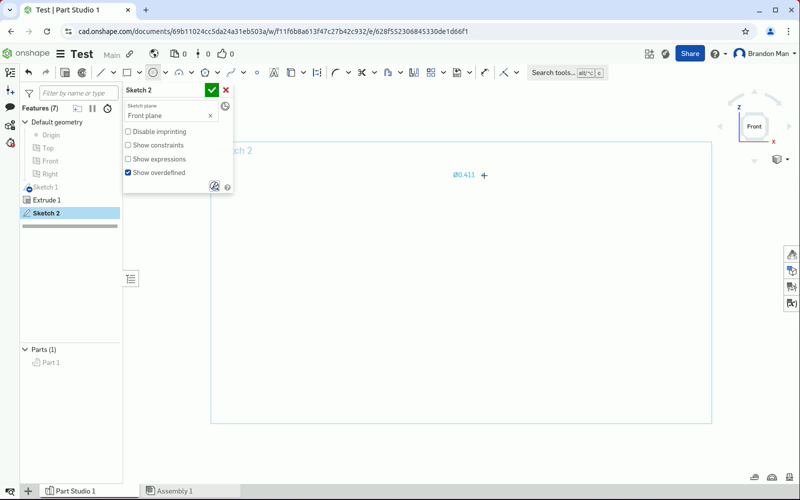
scroll(6)
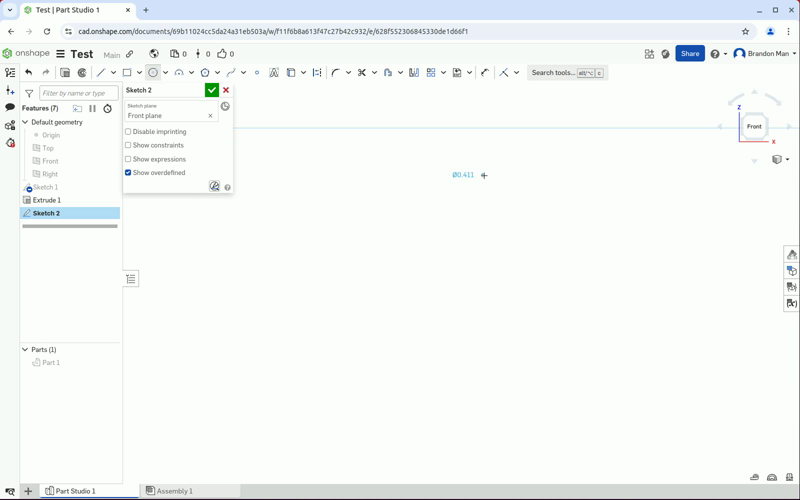
scroll(6)
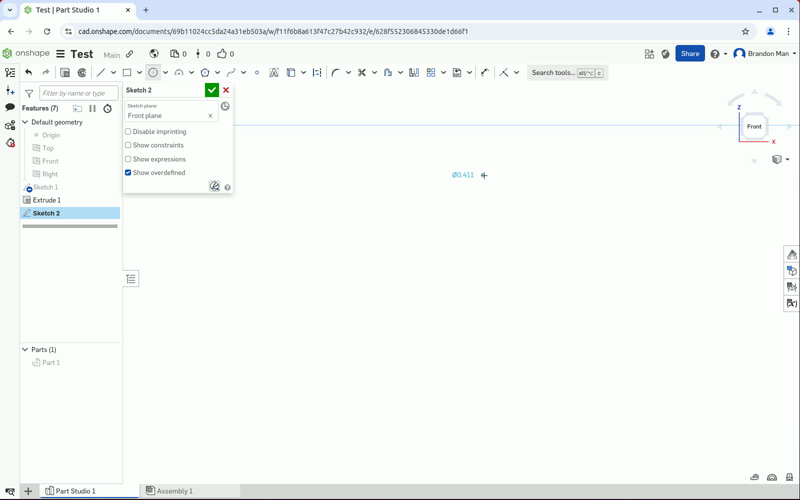
scroll(6)
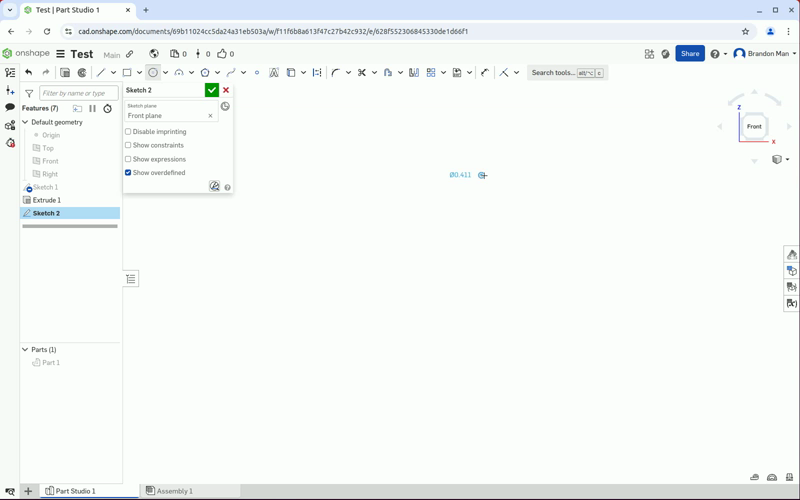
scroll(6)
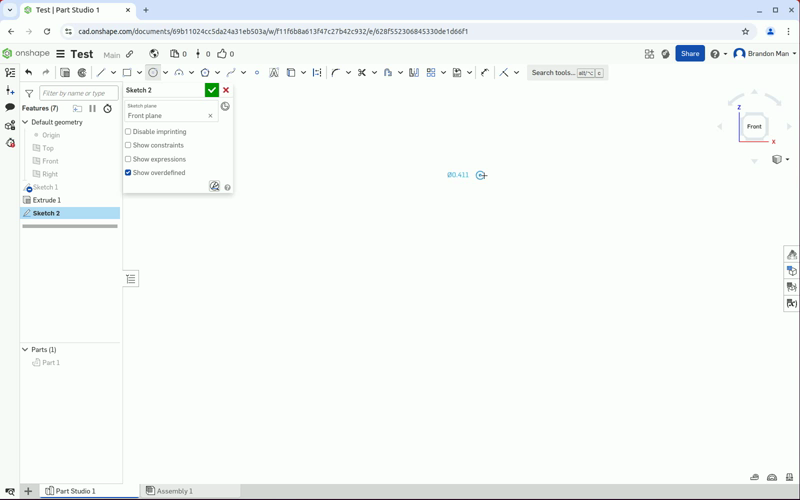
scroll(6)
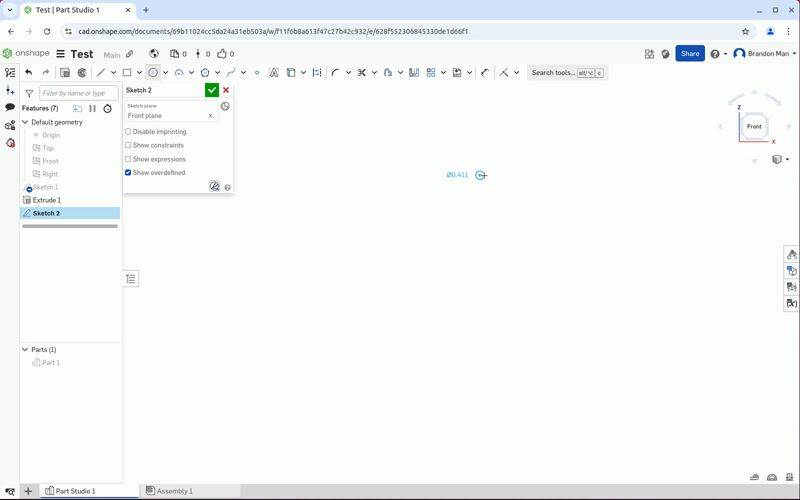
scroll(6)
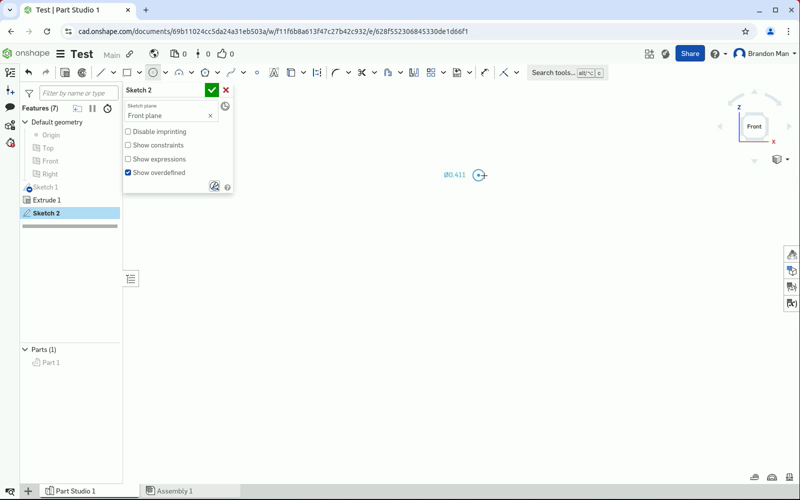
scroll(6)
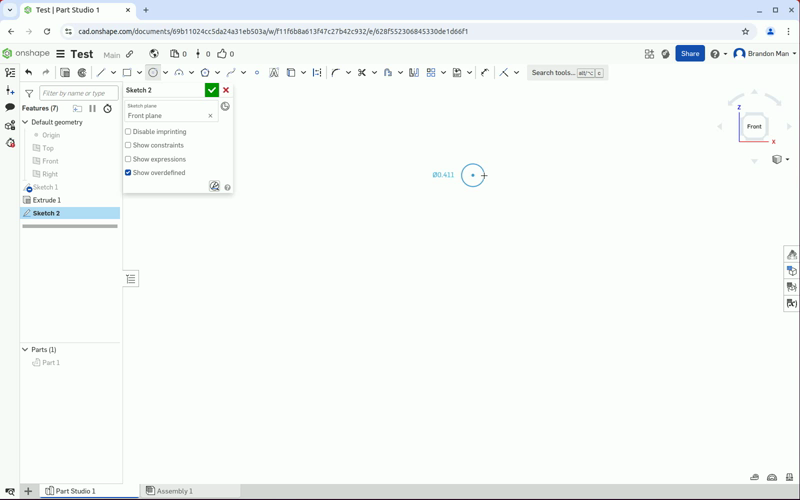
click(484, 175)
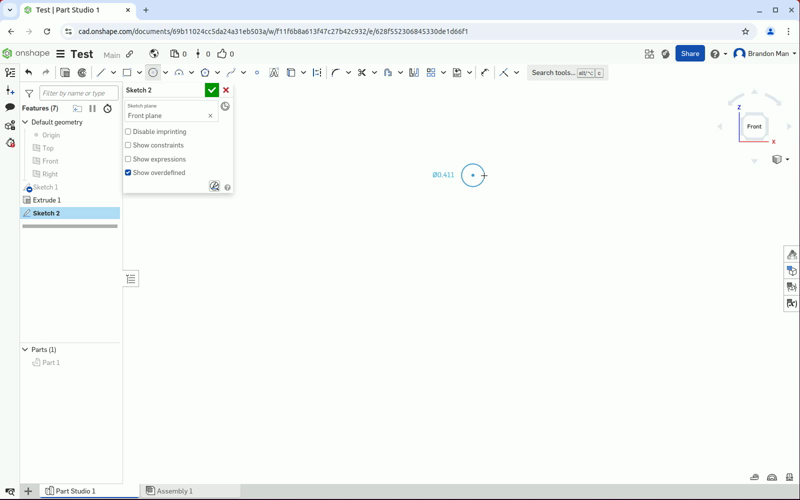
scroll(-6)
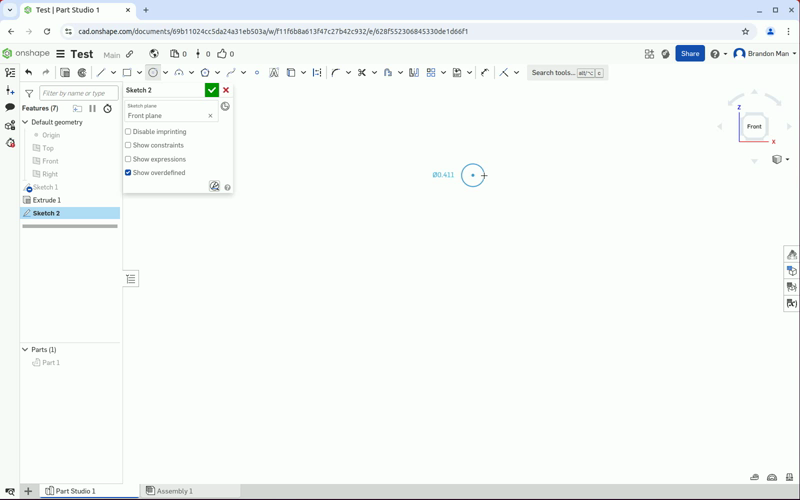
scroll(-6)
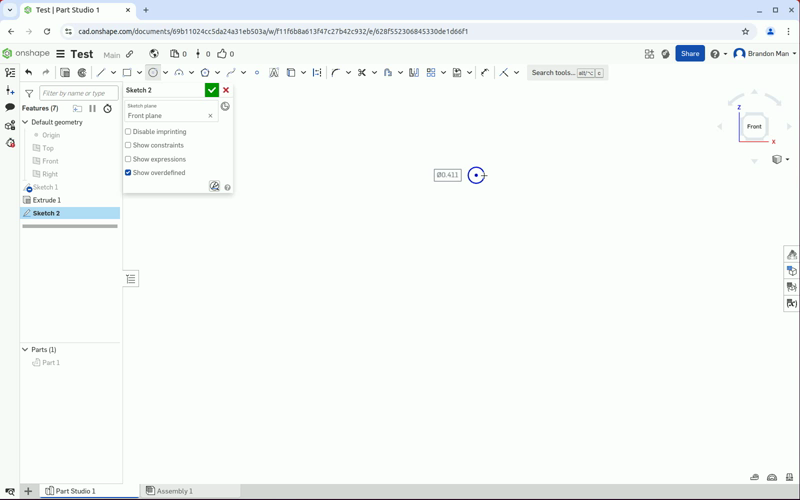
scroll(-6)
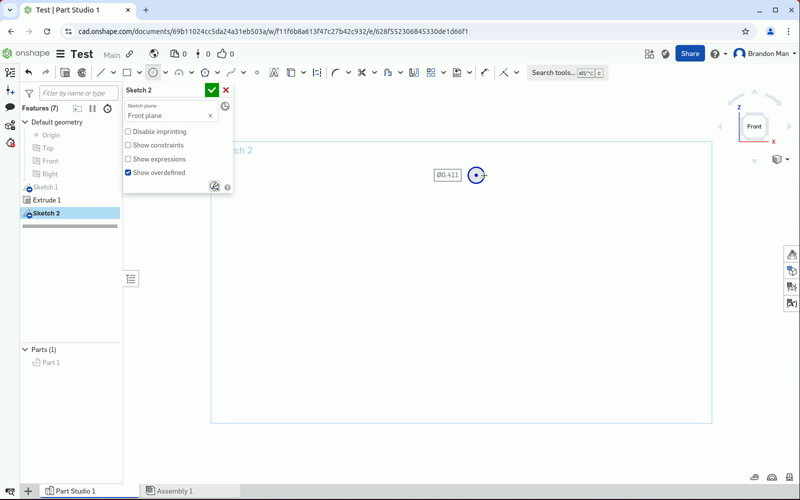
scroll(-6)
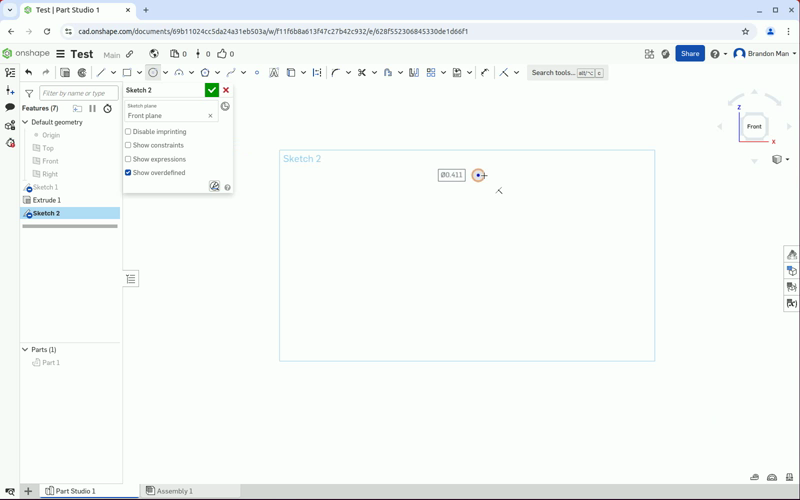
scroll(-6)
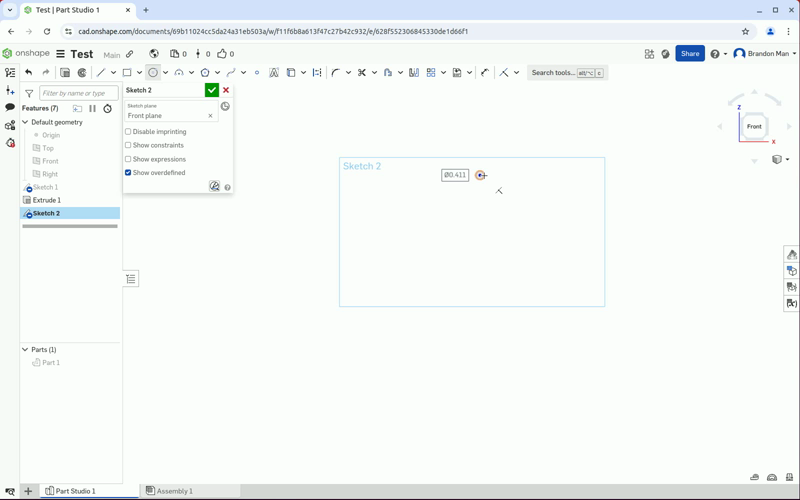
scroll(-6)
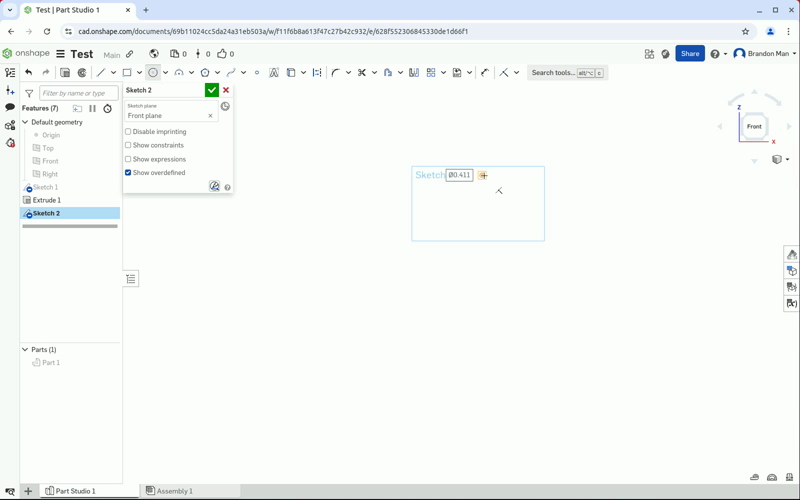
scroll(-6)
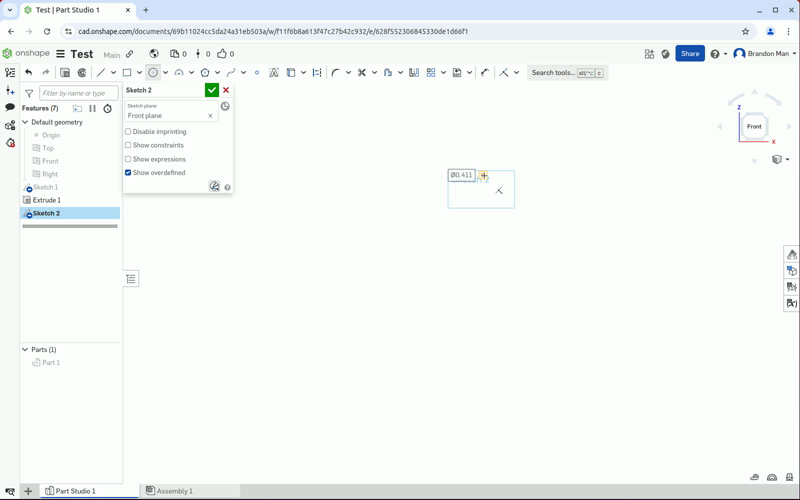
key(esc)
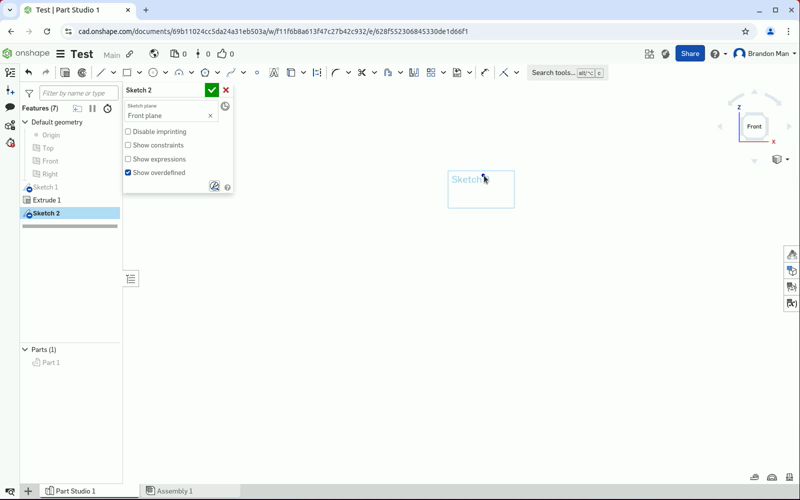
mouse_move(482, 175)
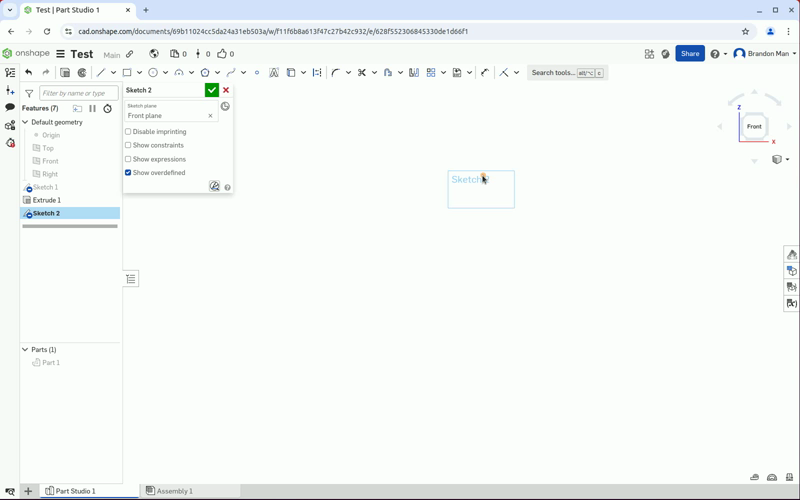
scroll(6)
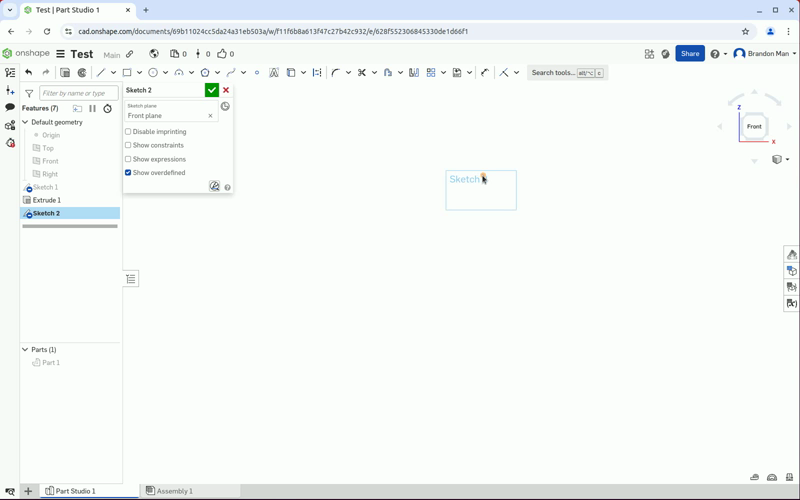
scroll(6)
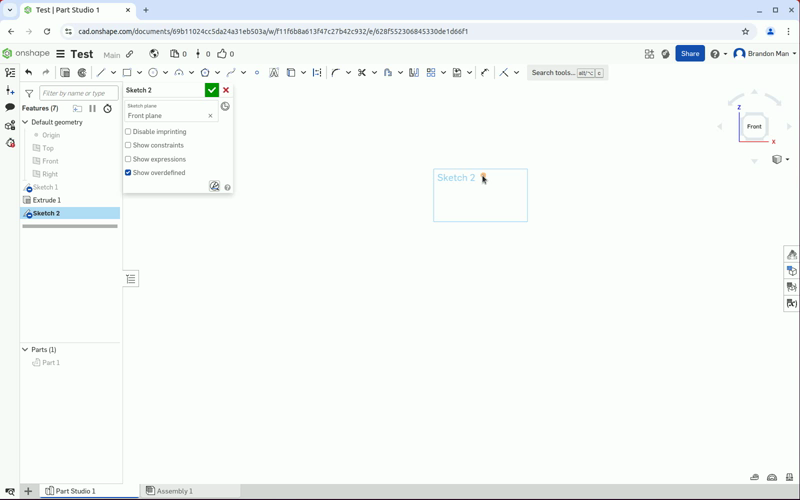
scroll(6)
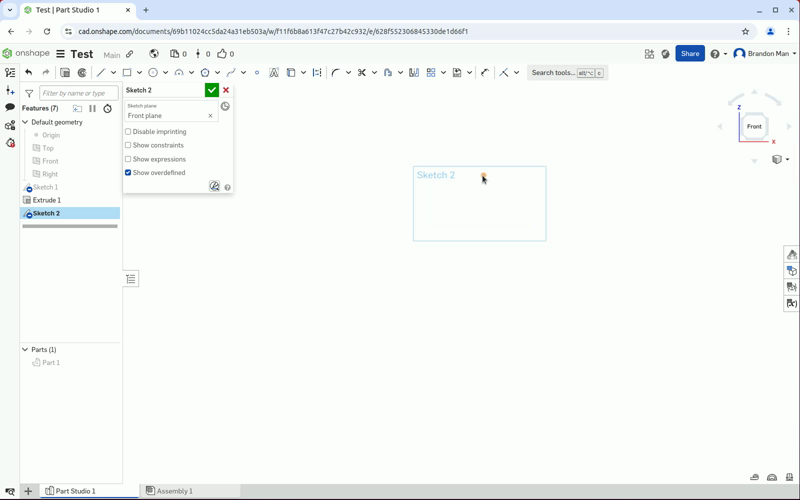
scroll(6)
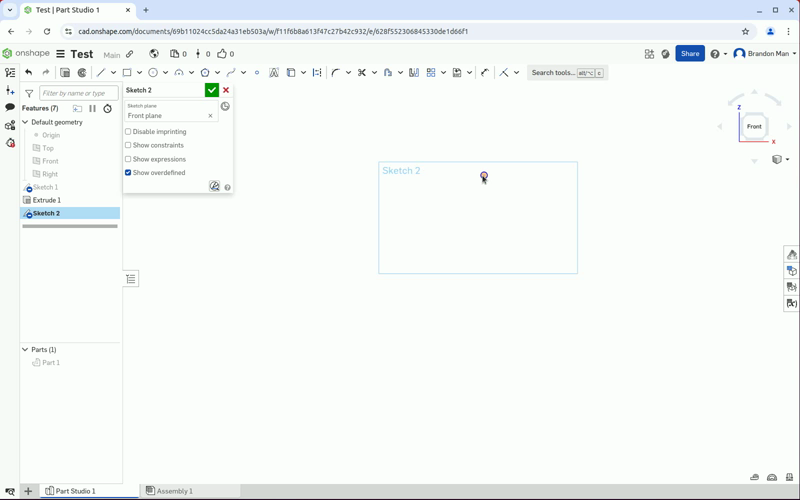
scroll(6)
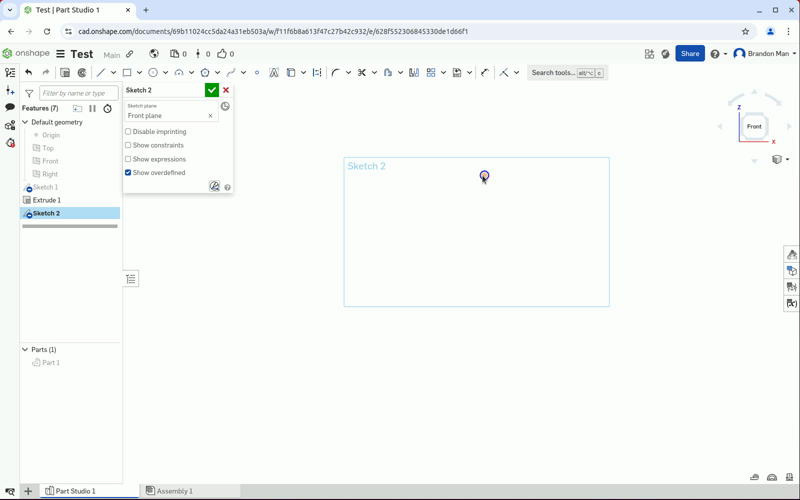
scroll(6)
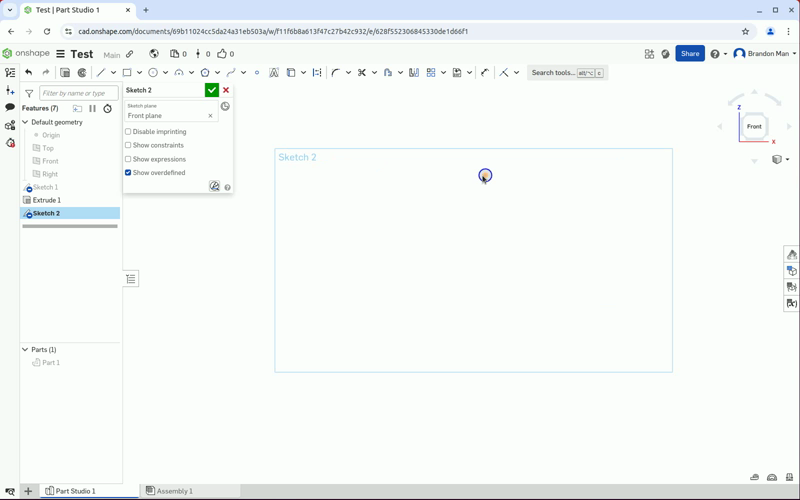
scroll(6)
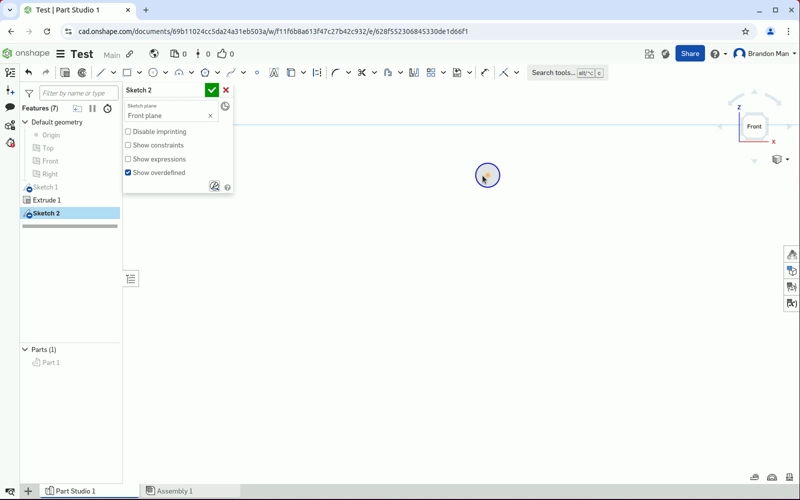
click(482, 175)
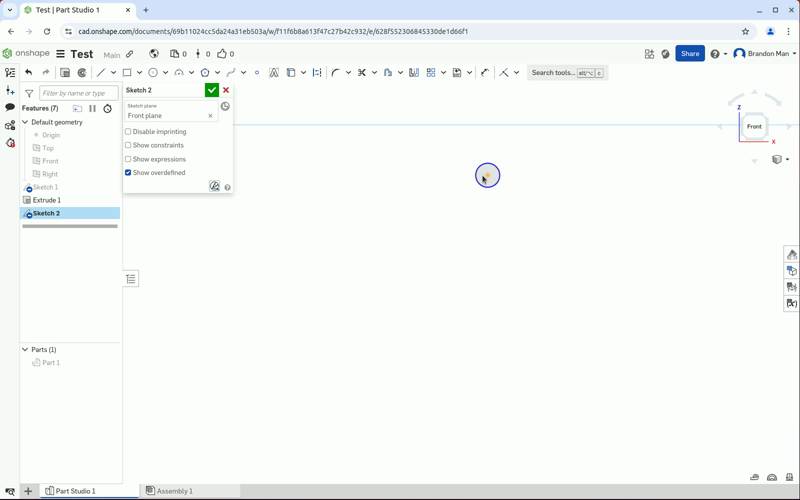
scroll(-6)
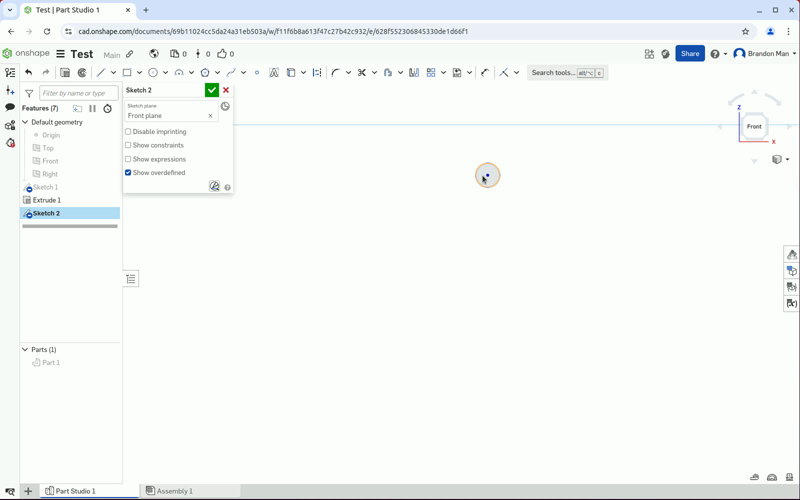
scroll(-6)
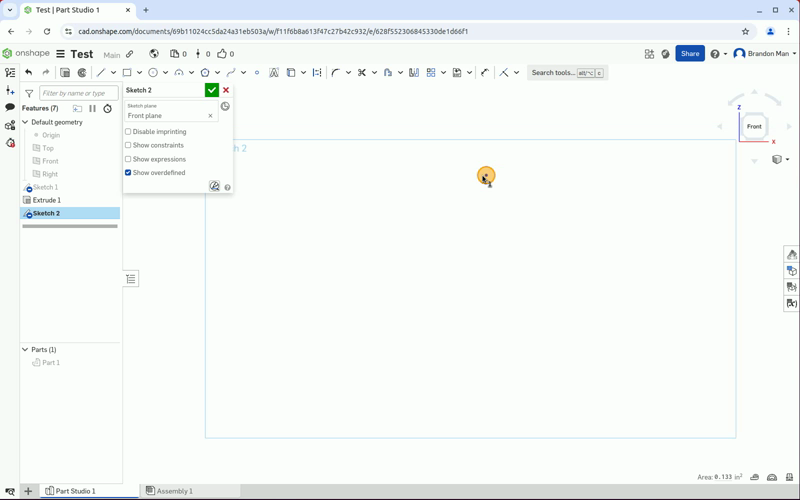
scroll(-6)
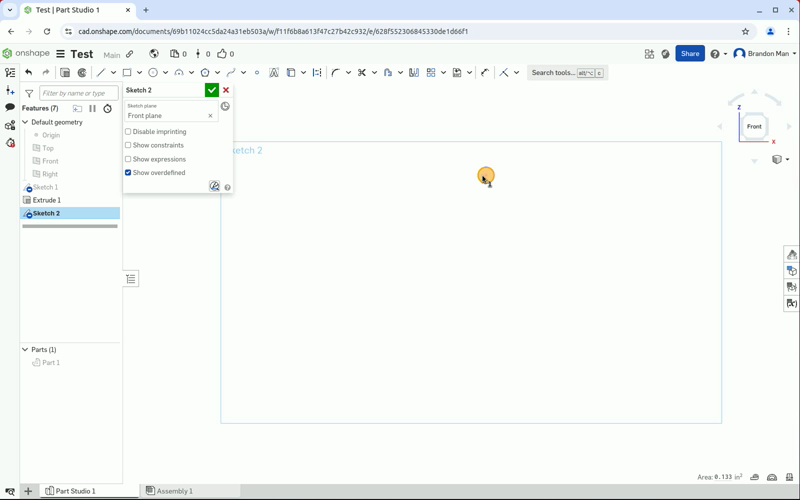
scroll(-6)
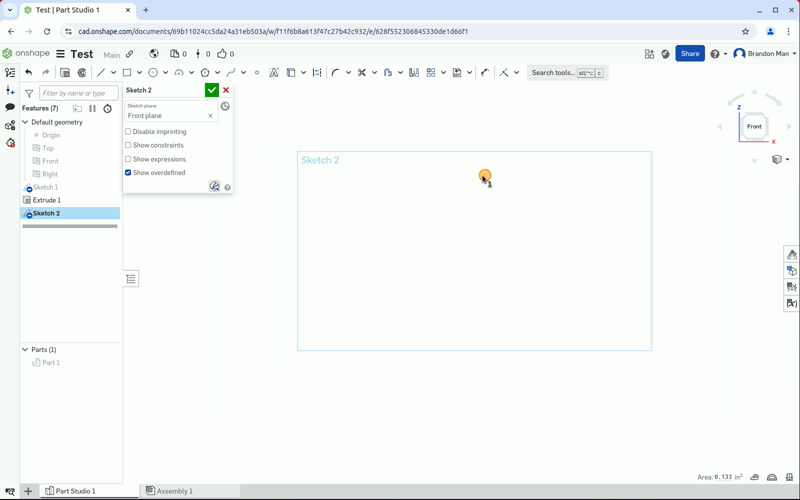
scroll(-6)
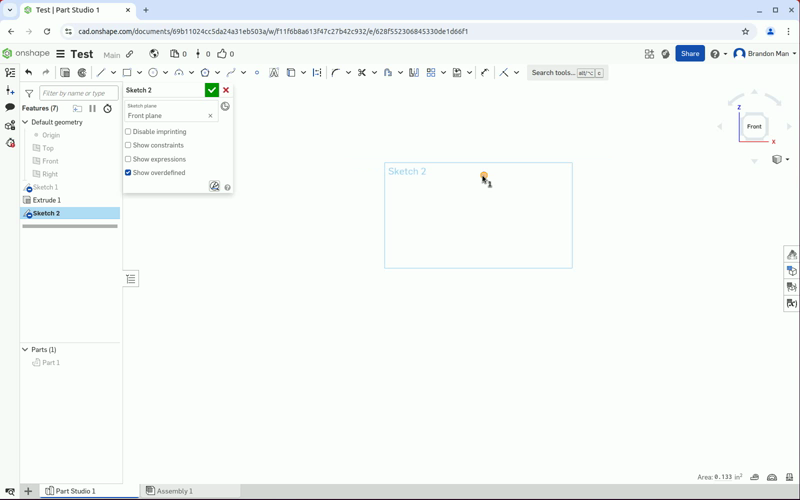
scroll(-6)
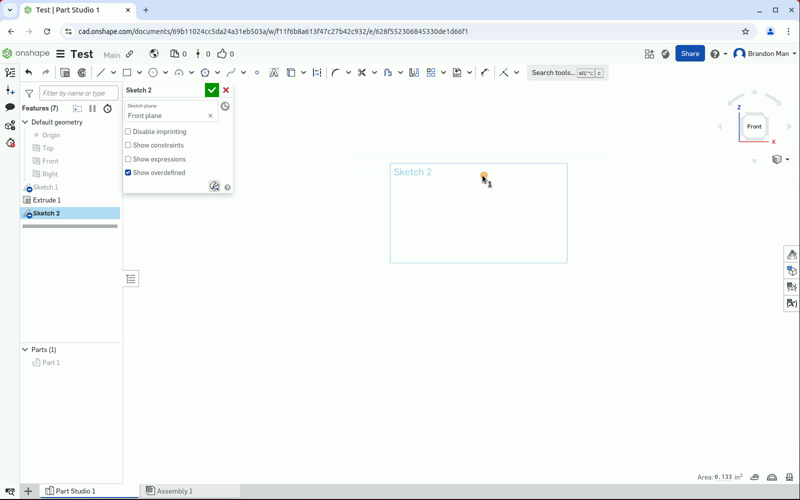
scroll(-6)
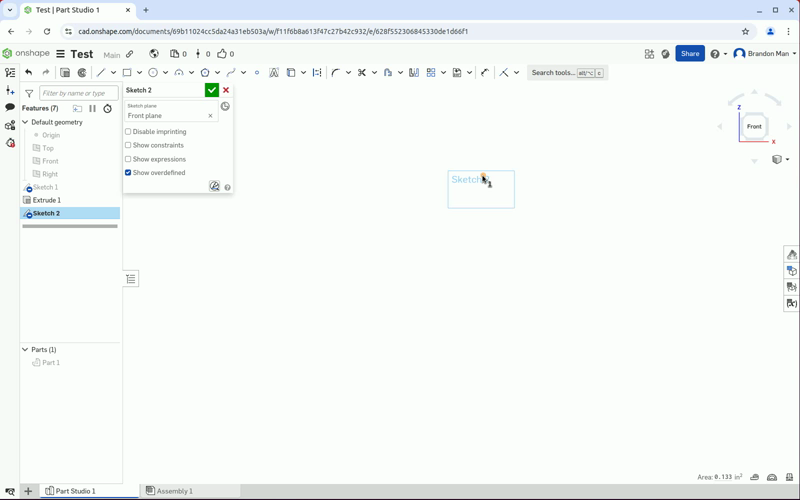
mouse_move(73, 352)
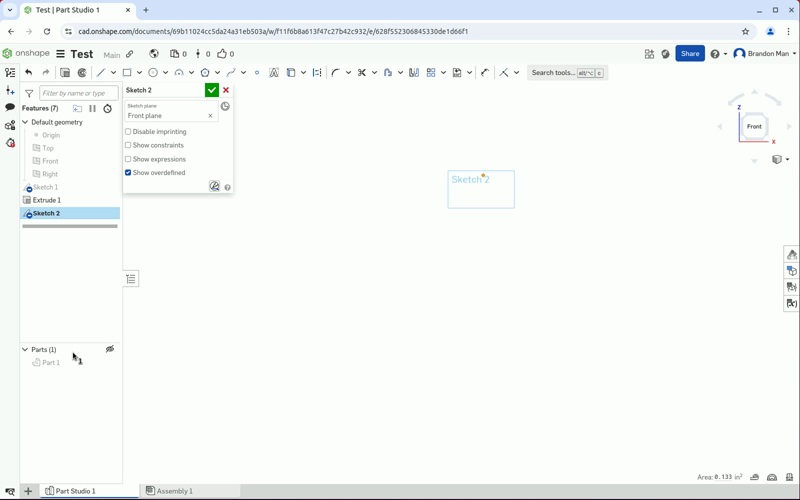
key(shift+y)
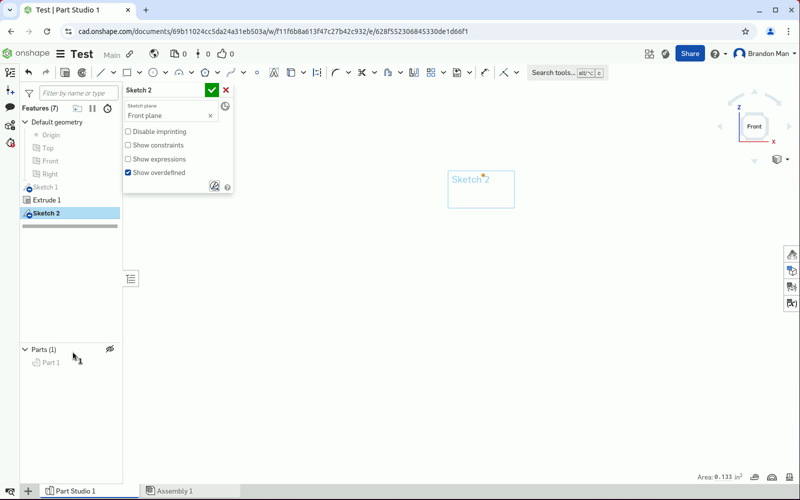
key(shift+e)
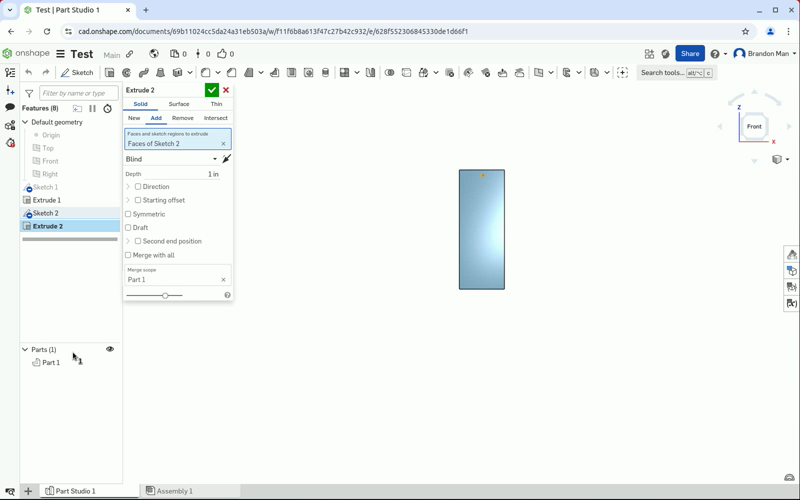
mouse_move(143, 106)
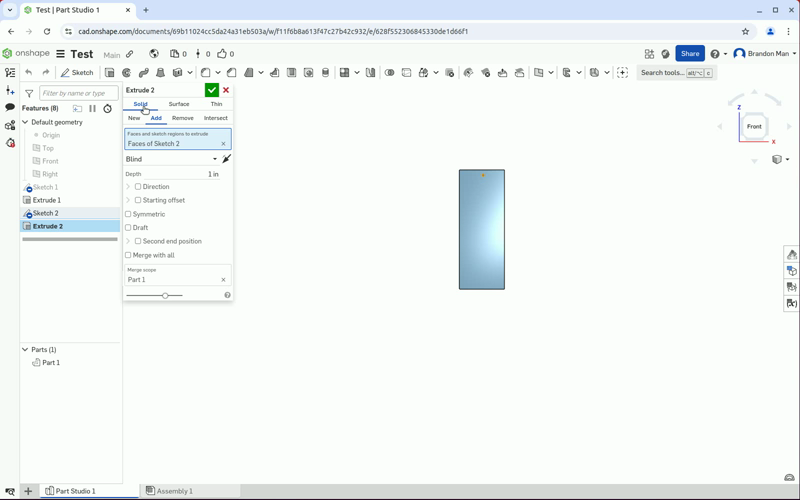
click(143, 106)
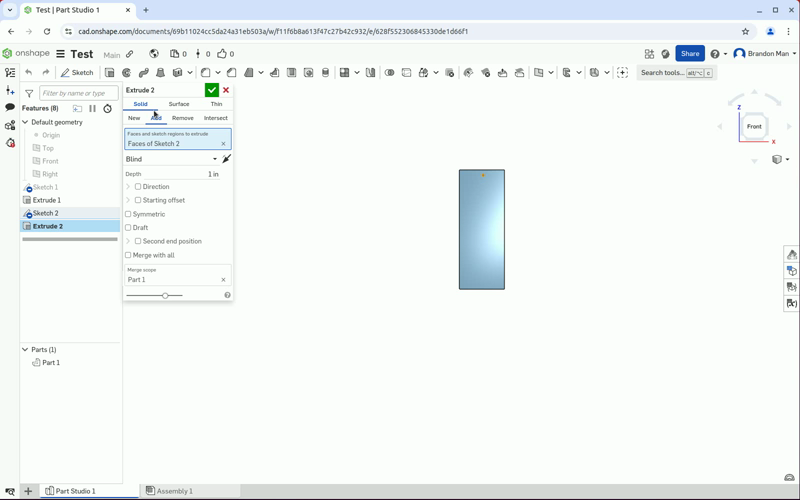
mouse_move(186, 120)
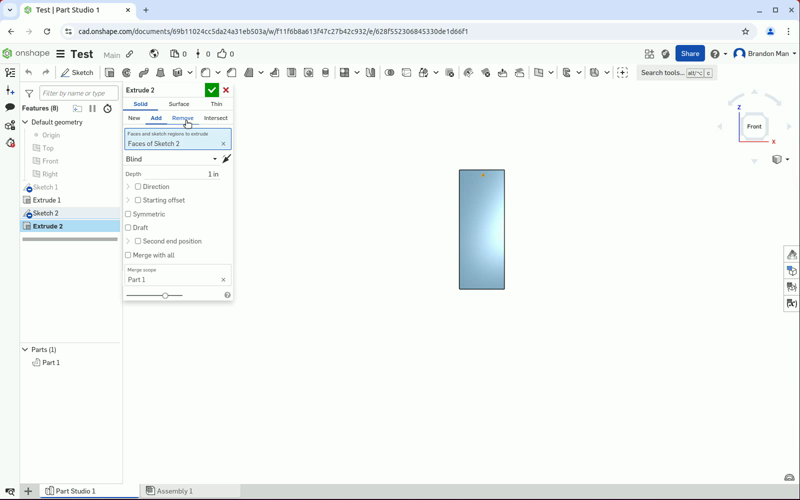
click(186, 120)
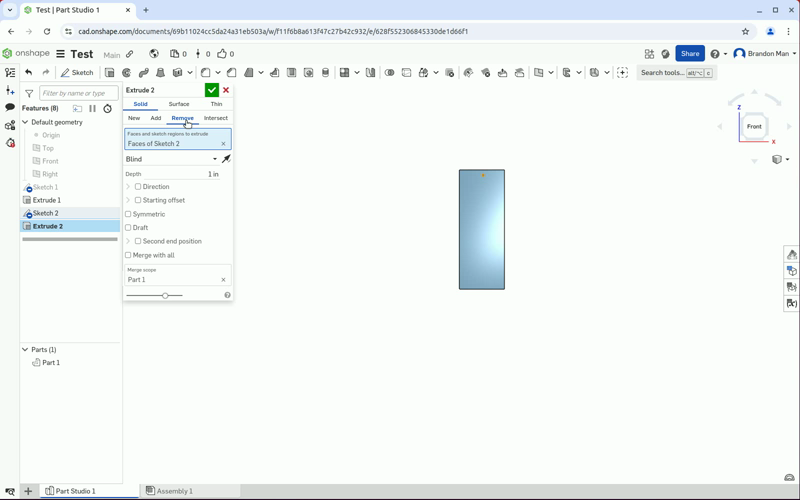
key(tab, 4)
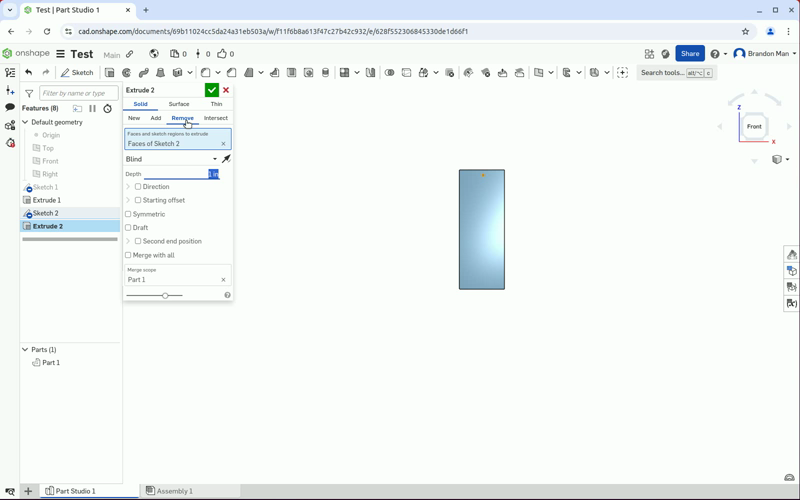
text(0.963)
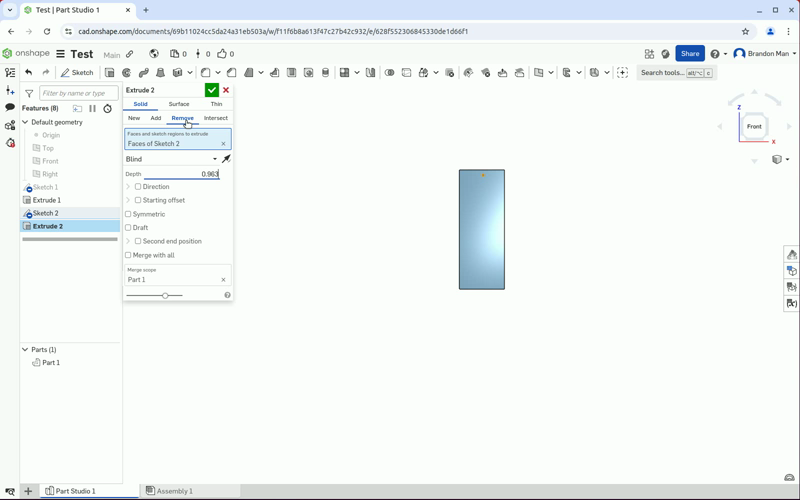
key(tab, 6)
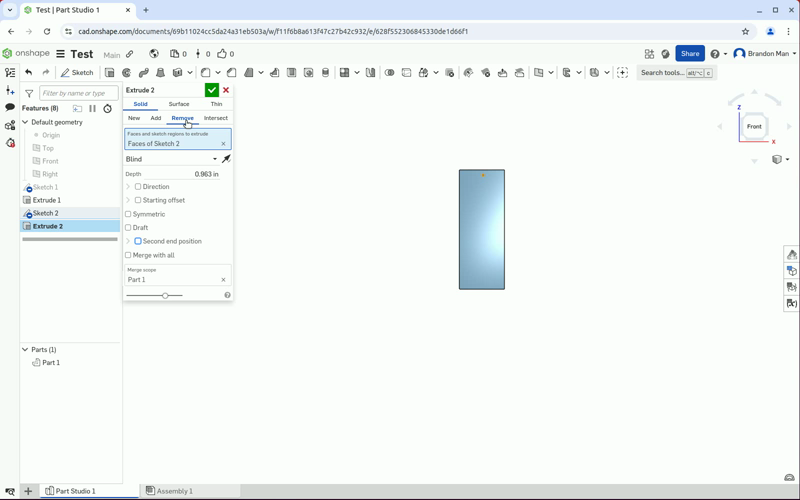
key(space)
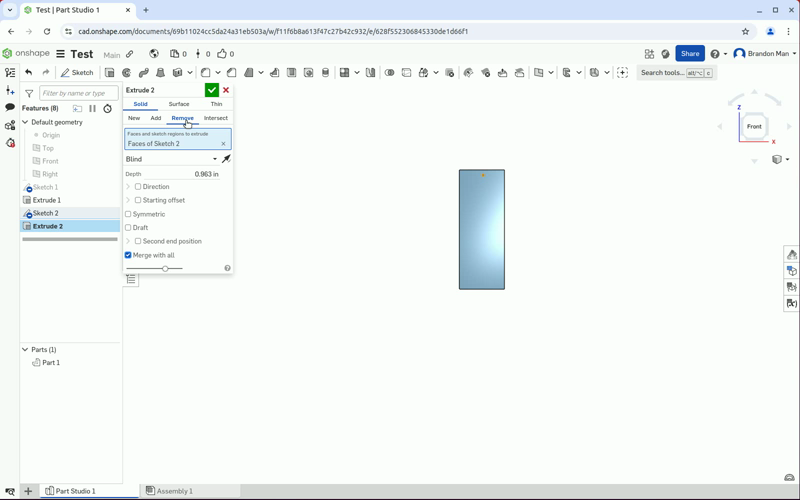
key(enter)
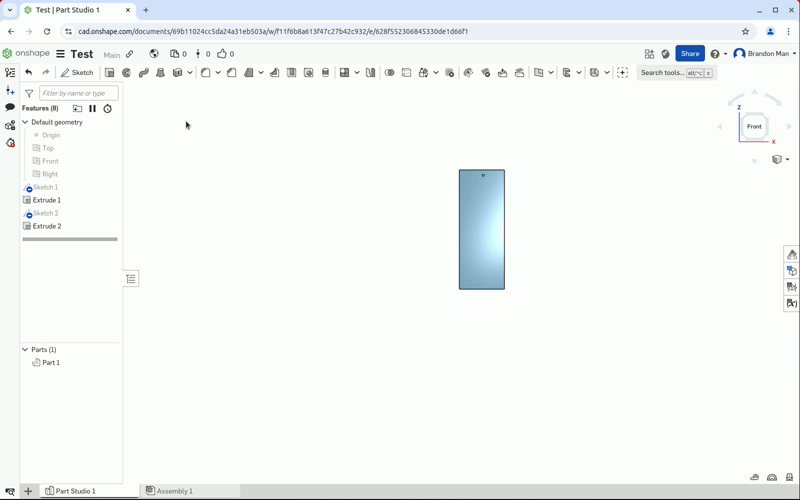
key(shift+h)
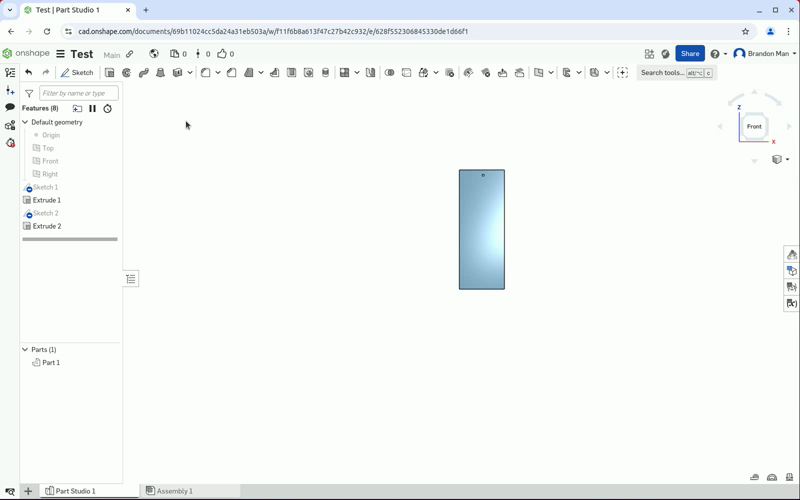
key(shift+h)
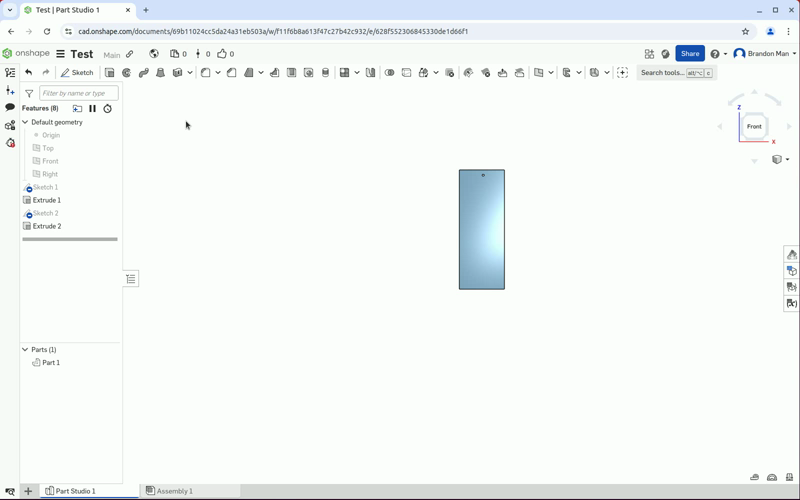
mouse_move(73, 189)
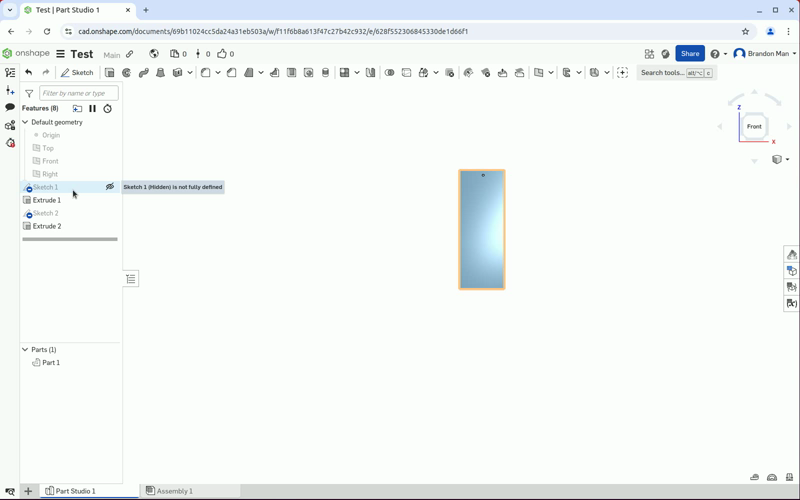
click(73, 189)
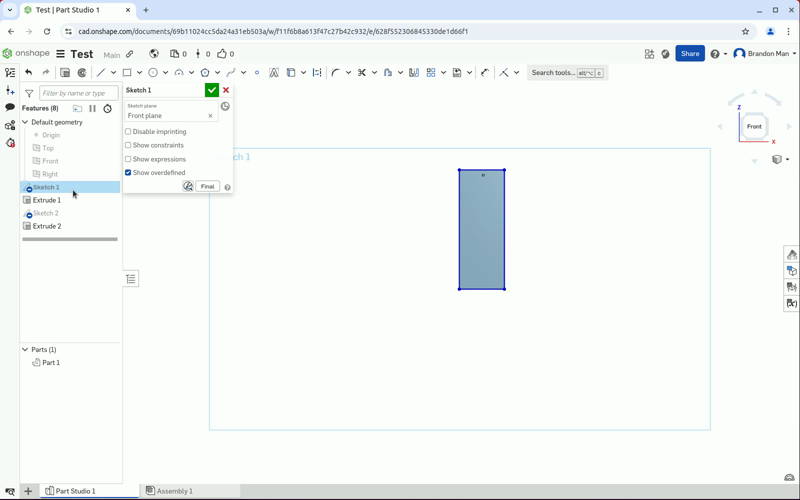
mouse_move(229, 92)
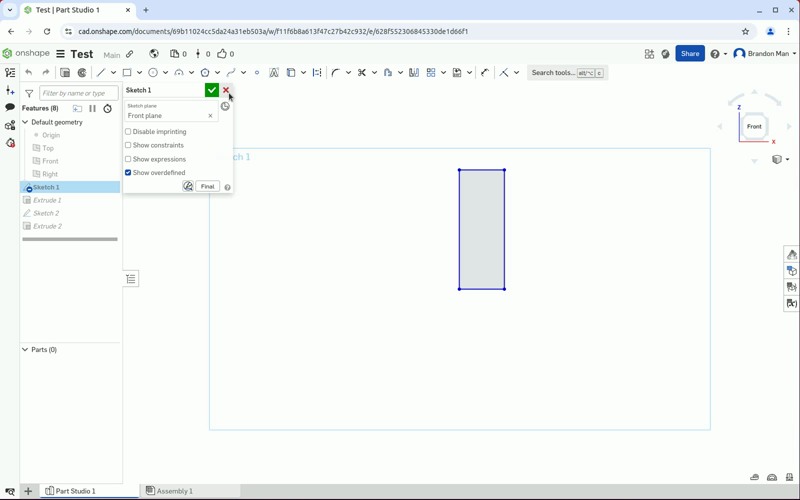
click(229, 92)
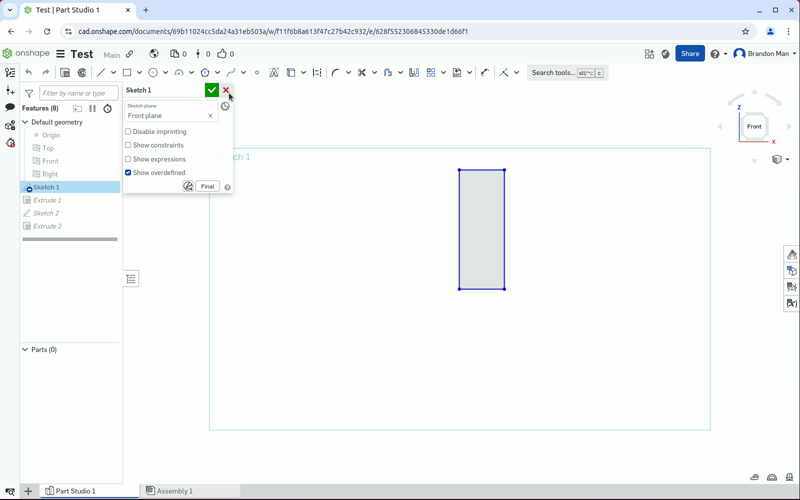
key(shift+s)
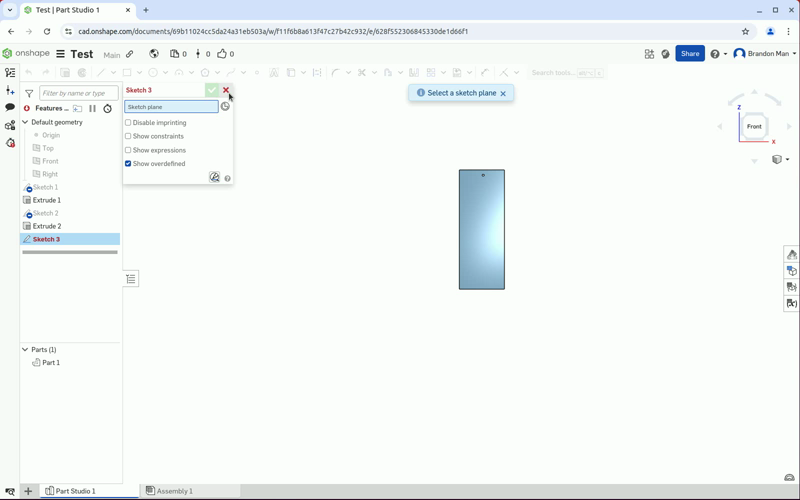
mouse_move(73, 163)
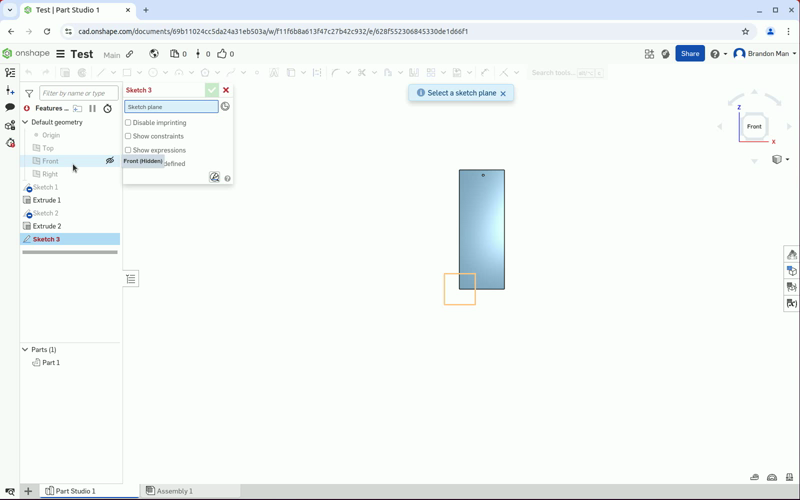
click(73, 163)
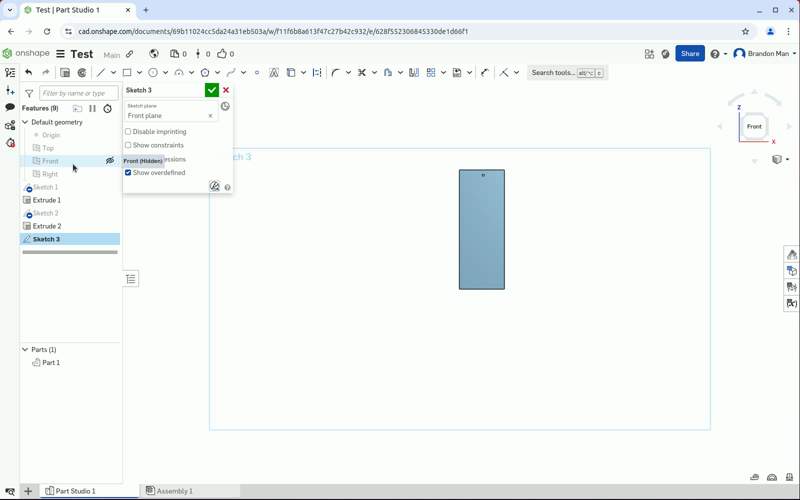
mouse_move(73, 352)
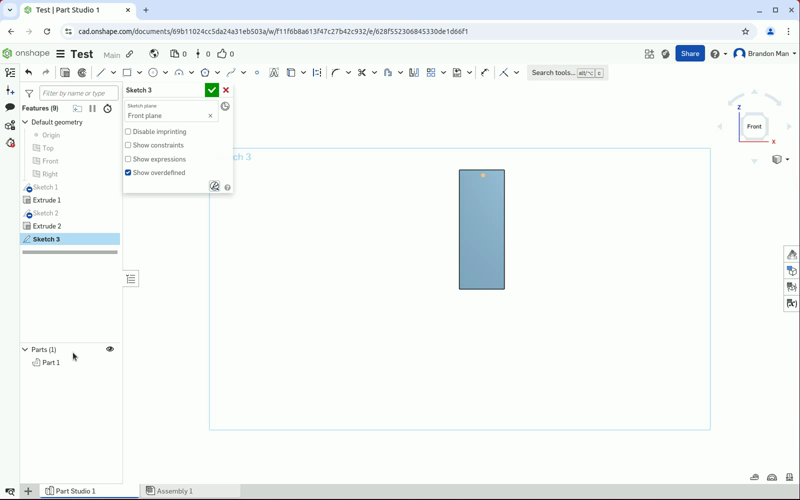
key(y)
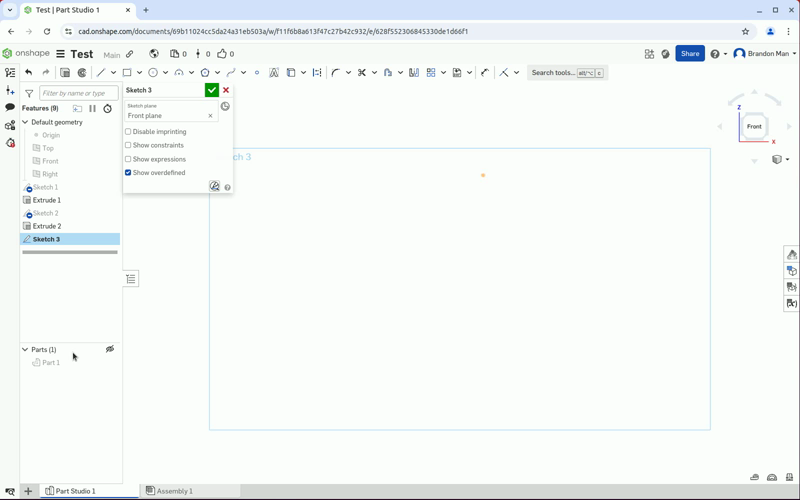
key(c)
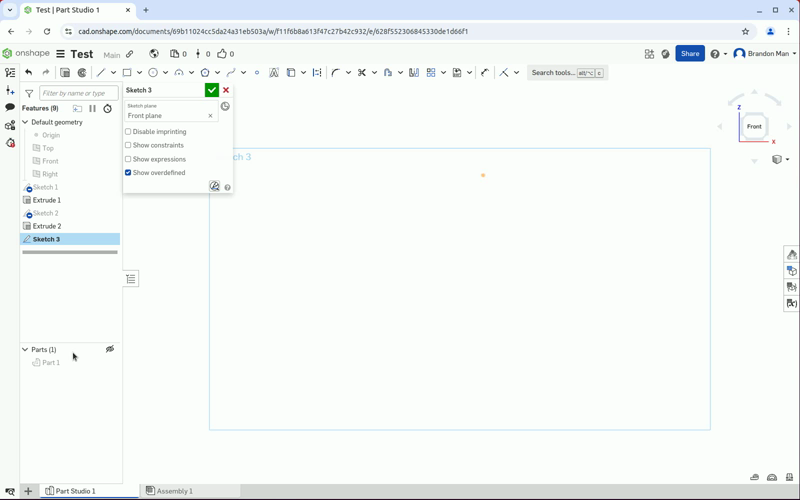
key_down(shift)
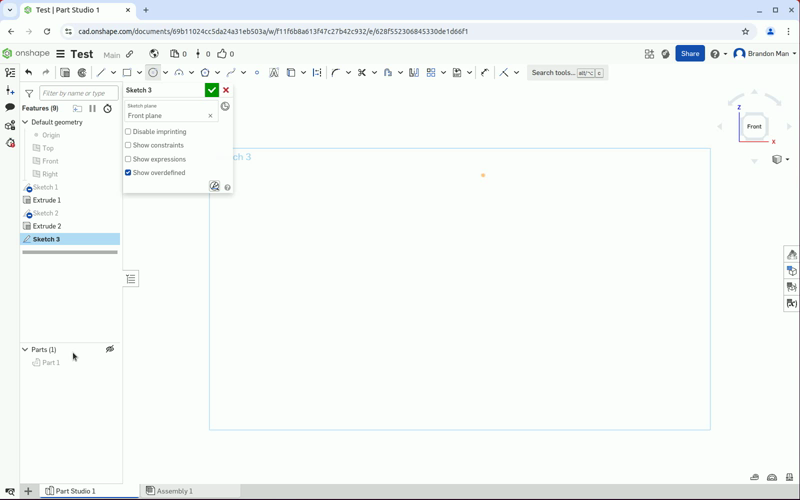
mouse_move(483, 278)
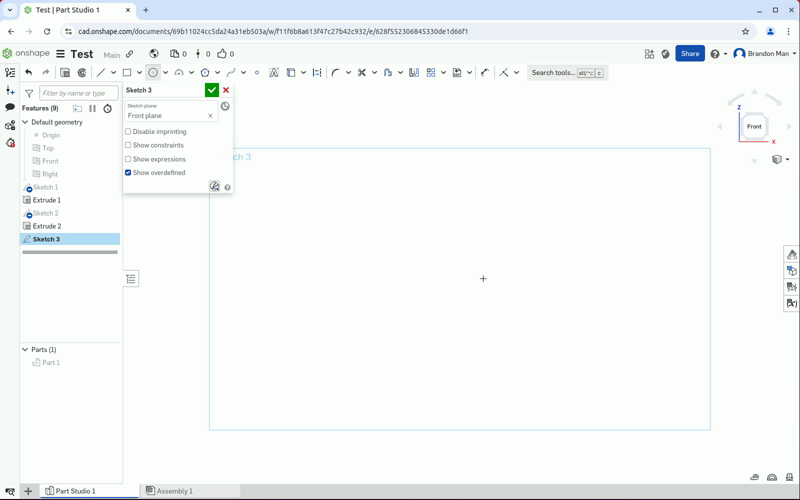
click(483, 278)
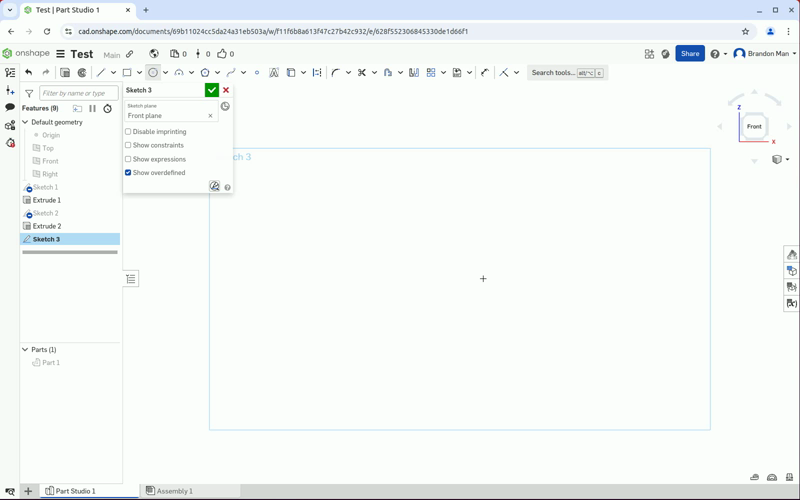
key_up(shift)
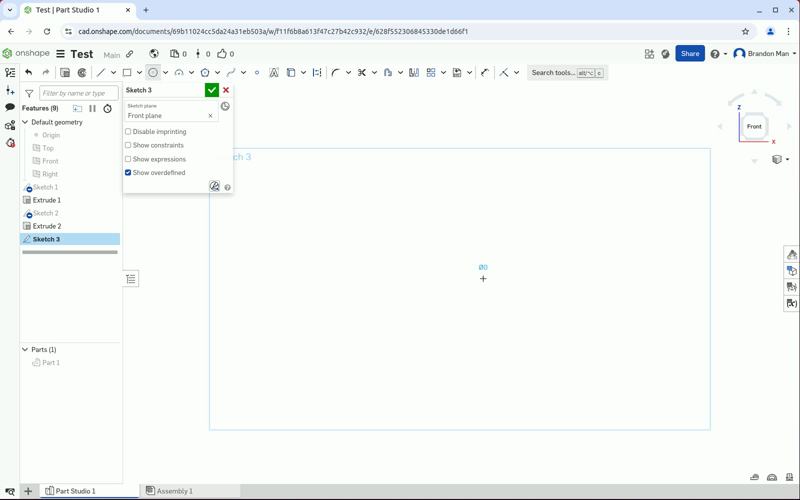
mouse_move(484, 278)
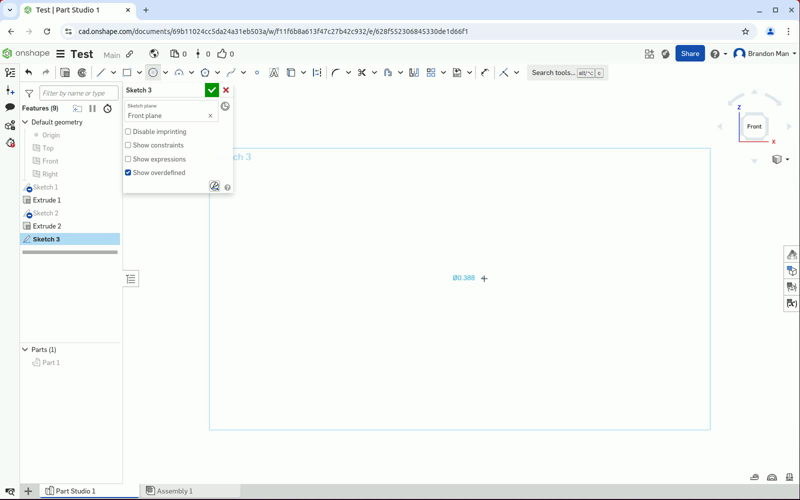
scroll(6)
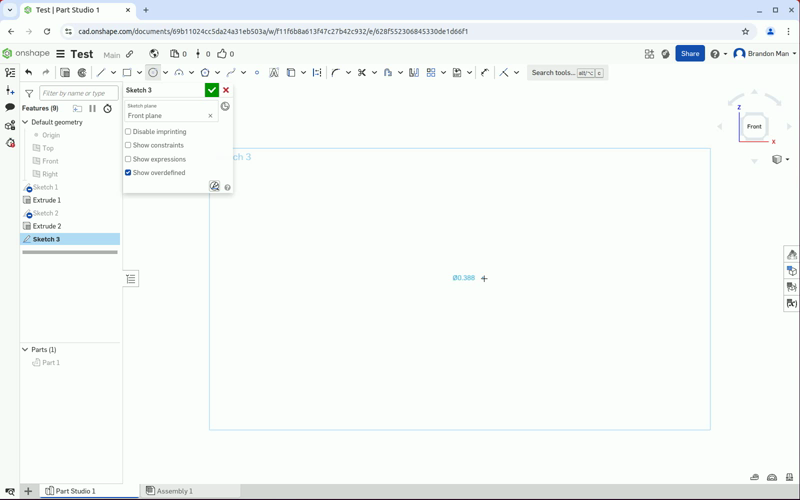
scroll(6)
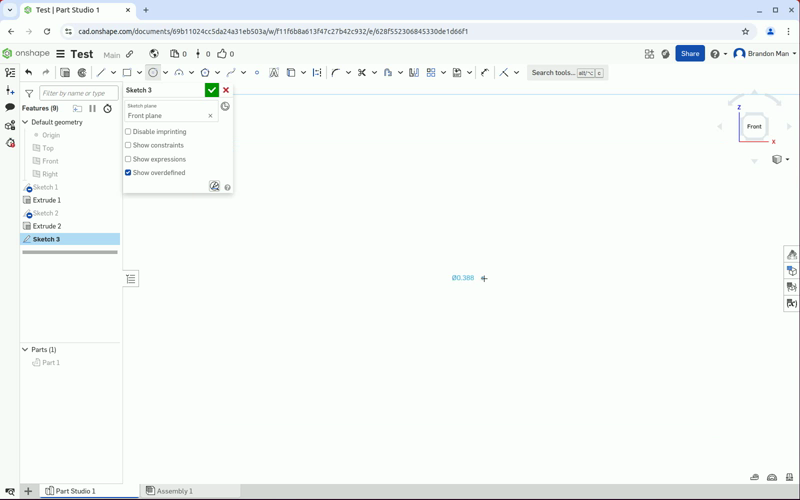
scroll(6)
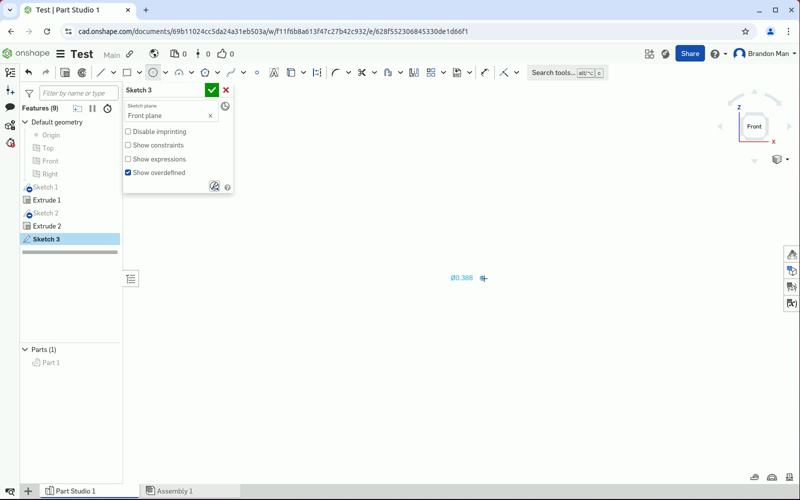
scroll(6)
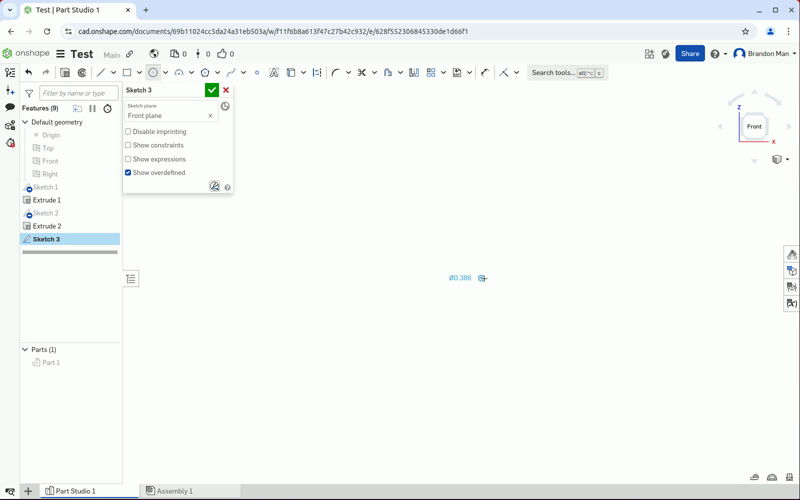
scroll(6)
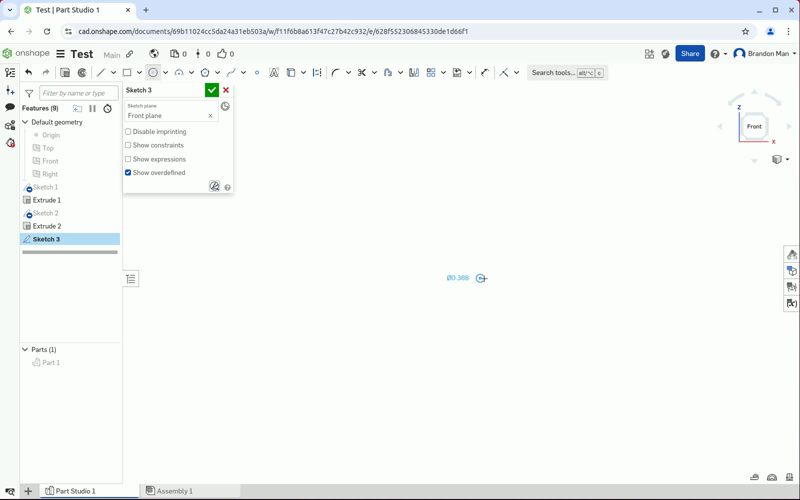
scroll(6)
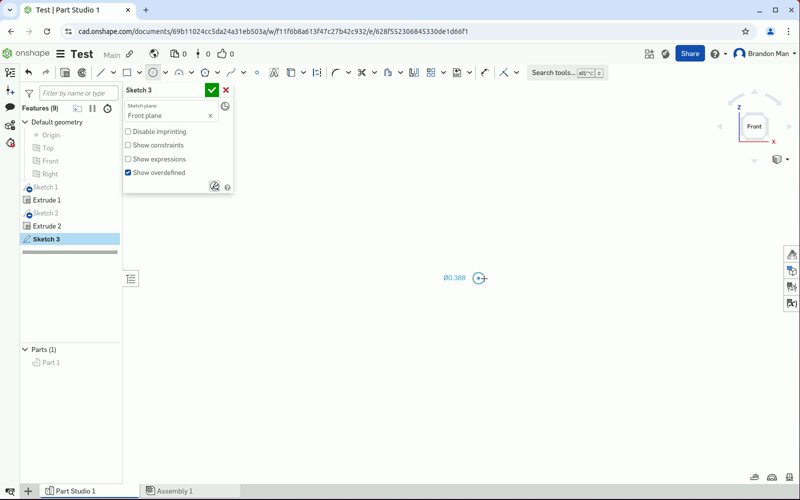
scroll(6)
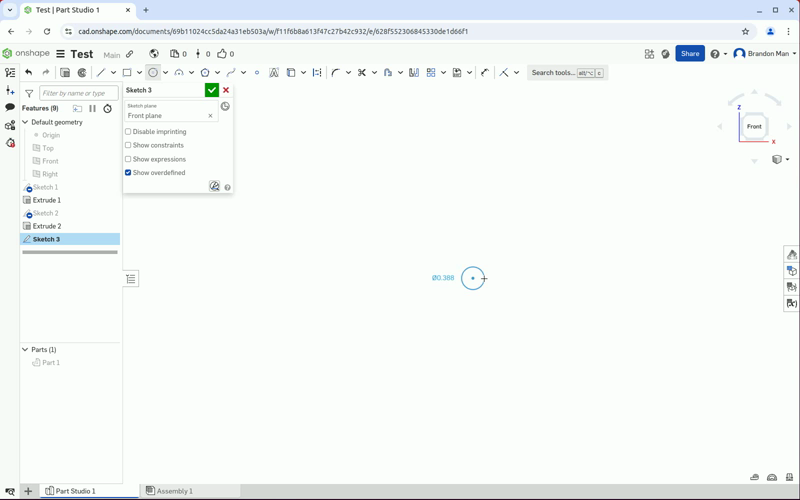
click(484, 278)
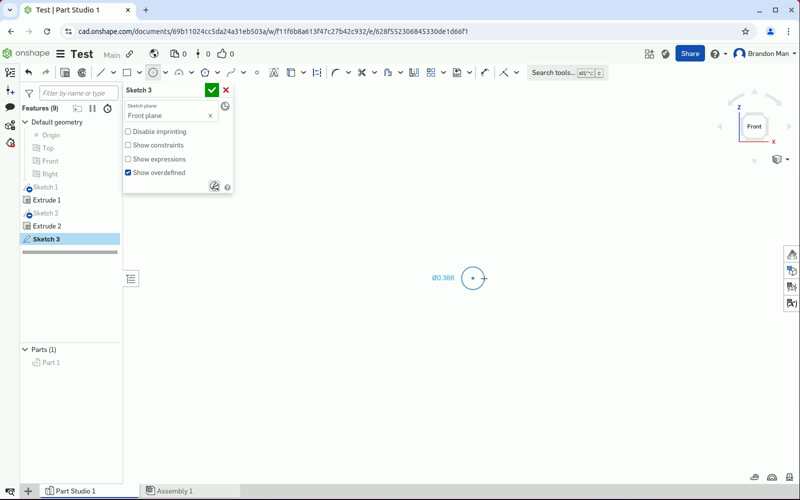
scroll(-6)
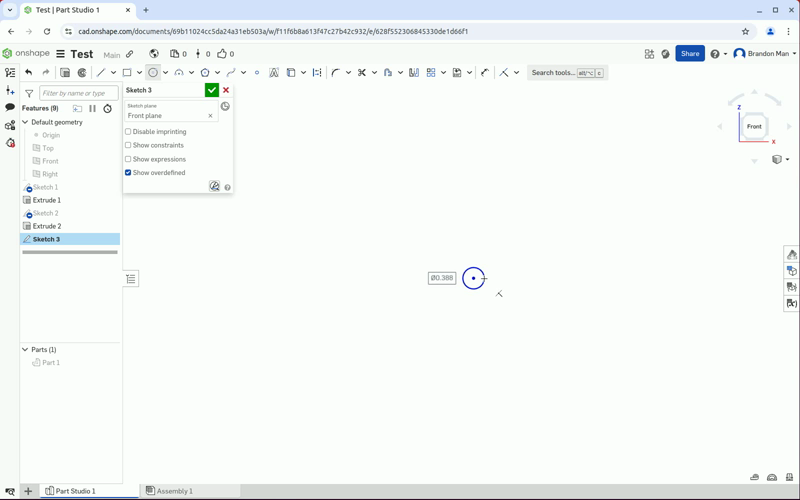
scroll(-6)
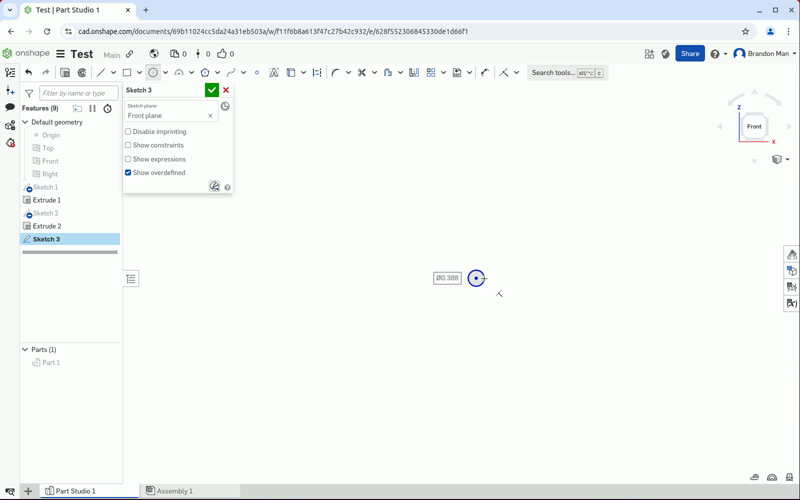
scroll(-6)
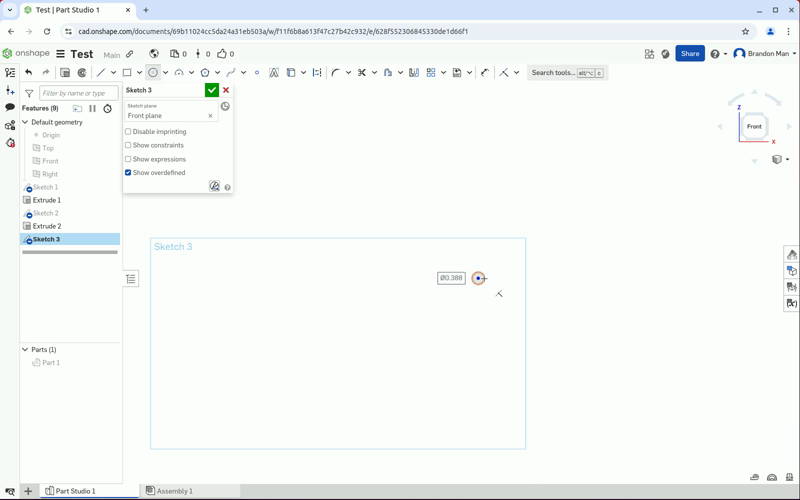
scroll(-6)
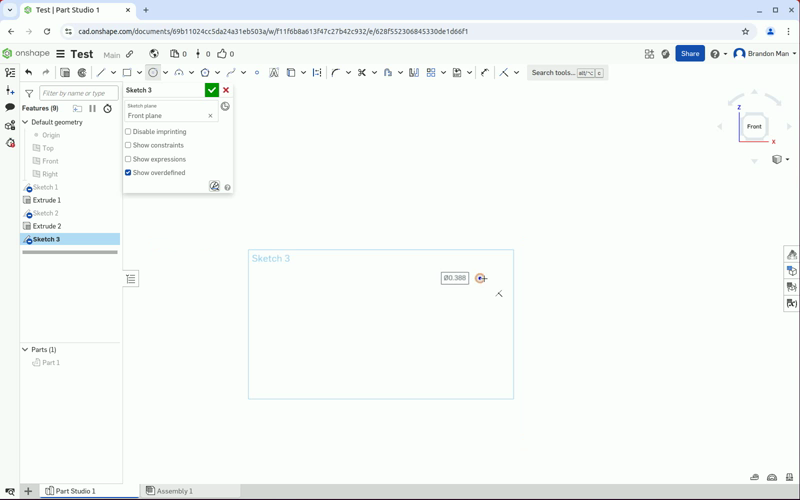
scroll(-6)
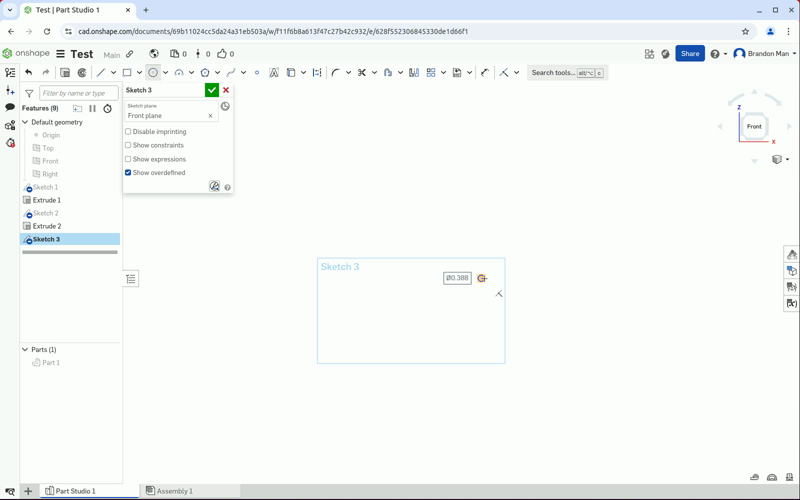
scroll(-6)
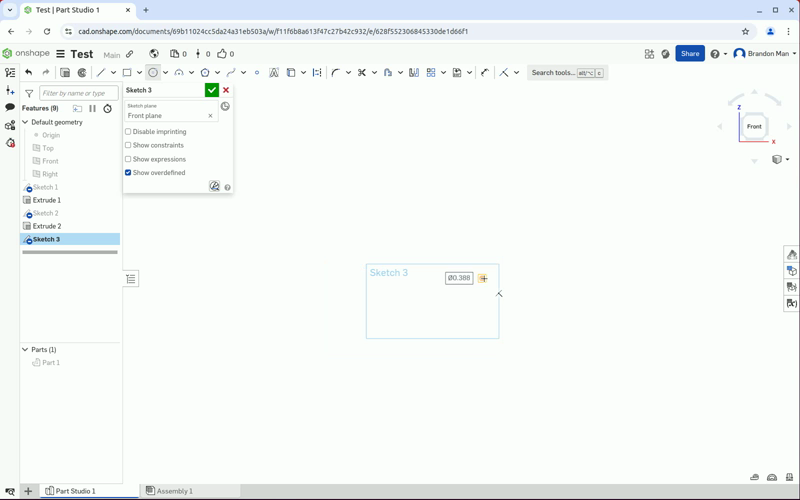
scroll(-6)
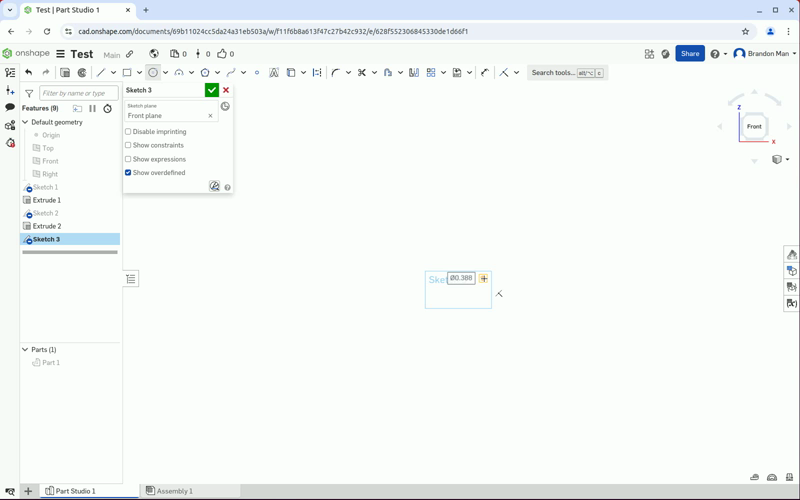
key(esc)
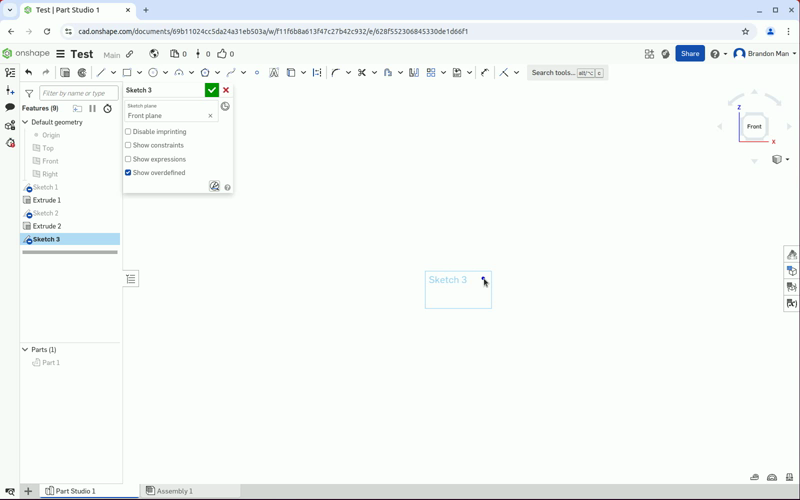
mouse_move(482, 276)
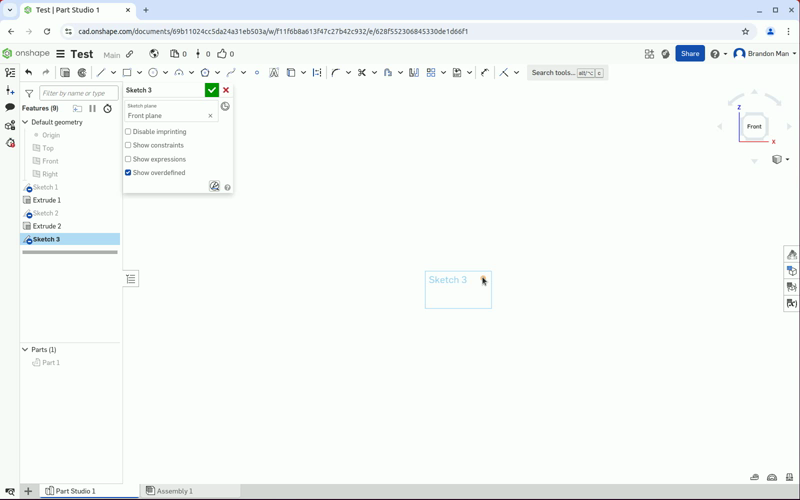
scroll(6)
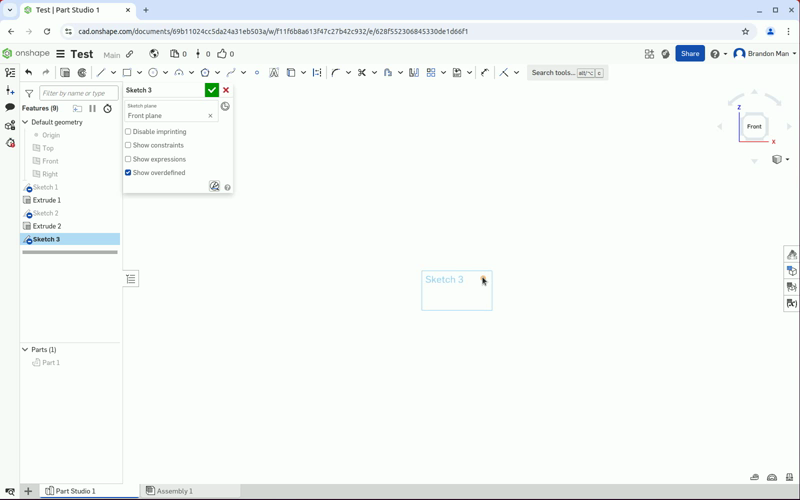
scroll(6)
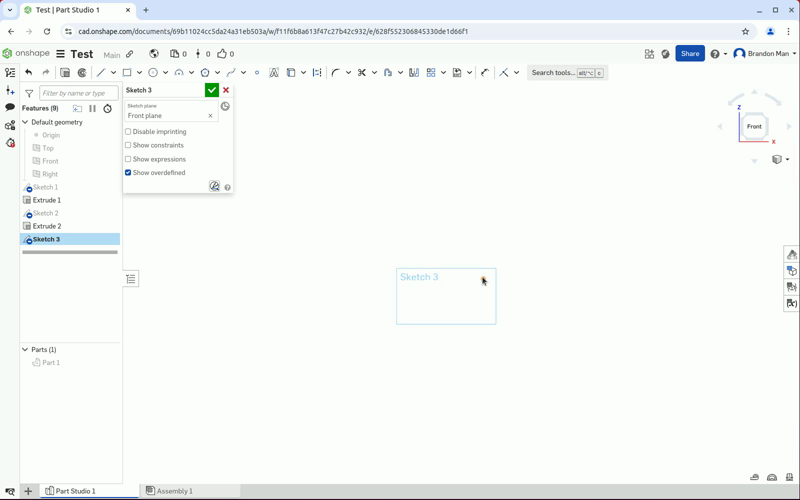
scroll(6)
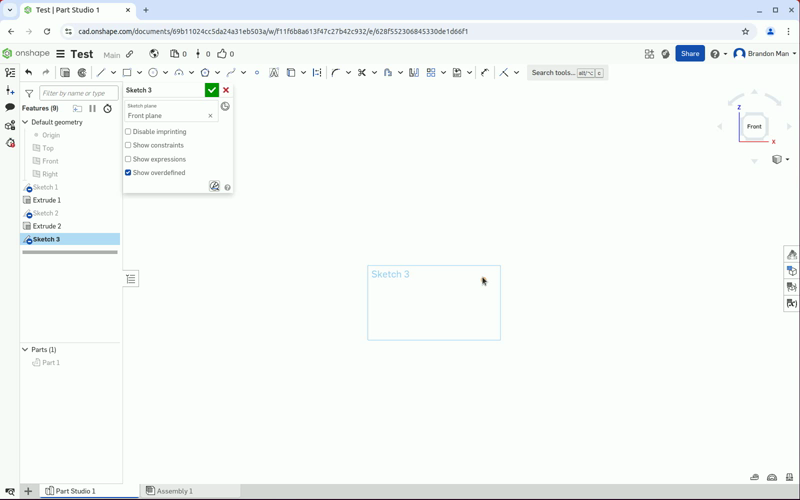
scroll(6)
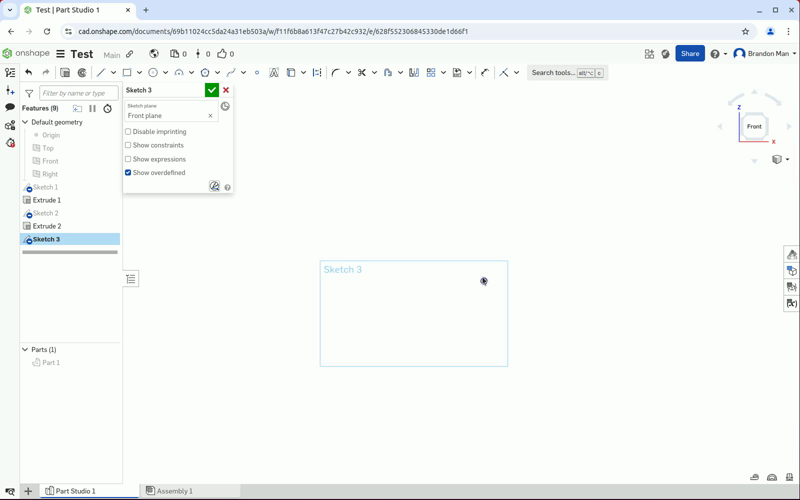
scroll(6)
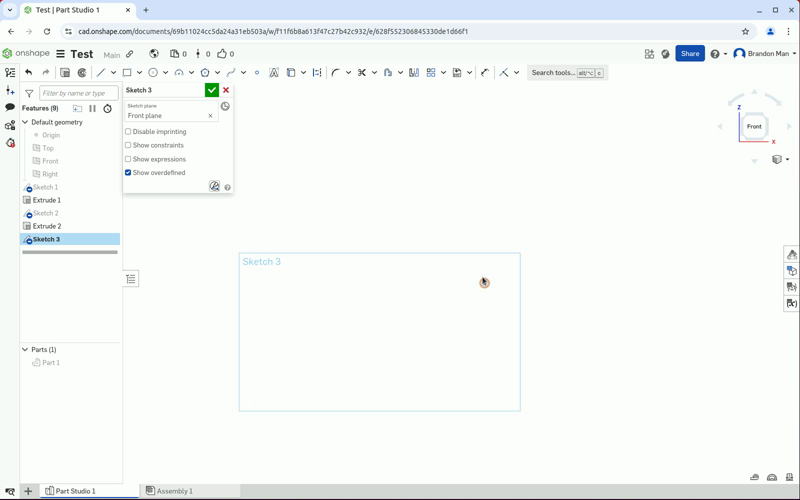
scroll(6)
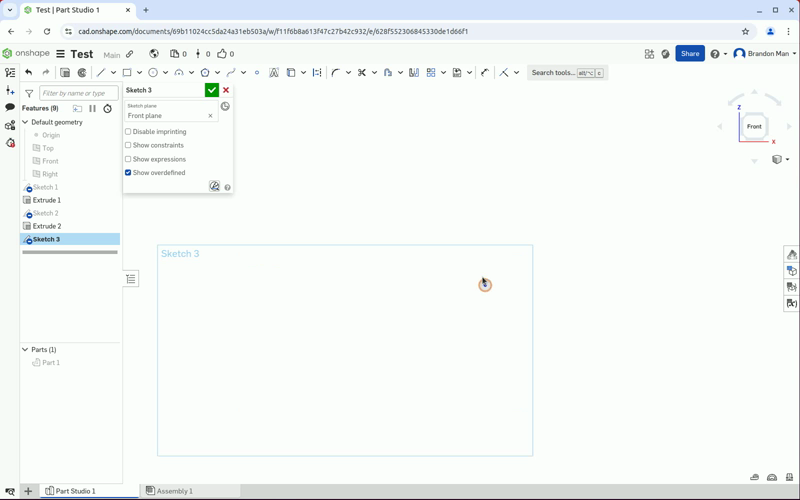
scroll(6)
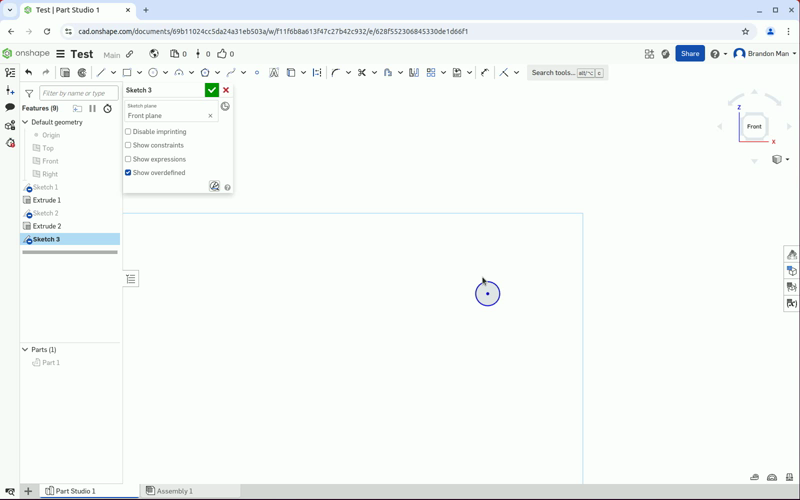
click(482, 276)
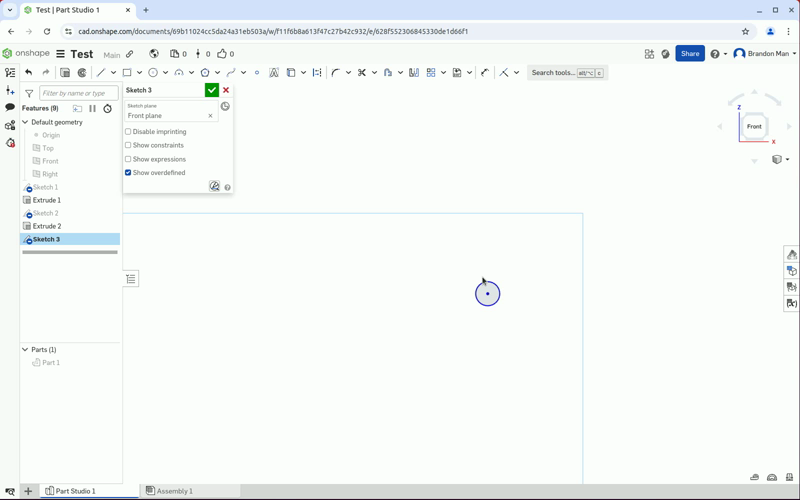
scroll(-6)
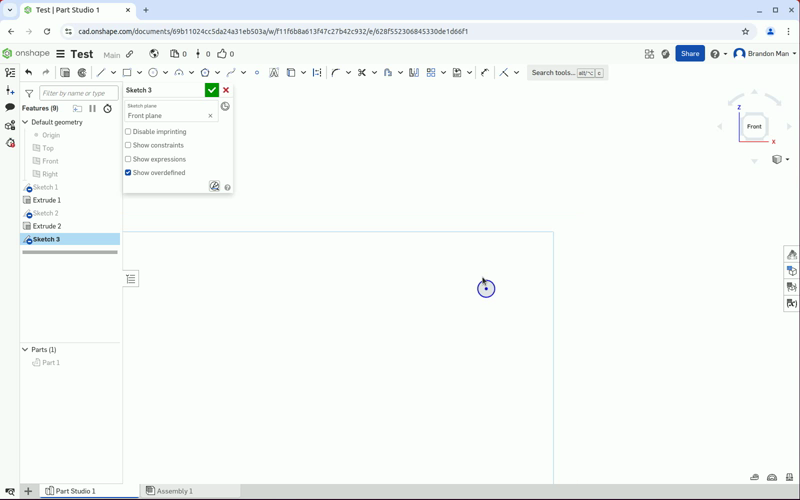
scroll(-6)
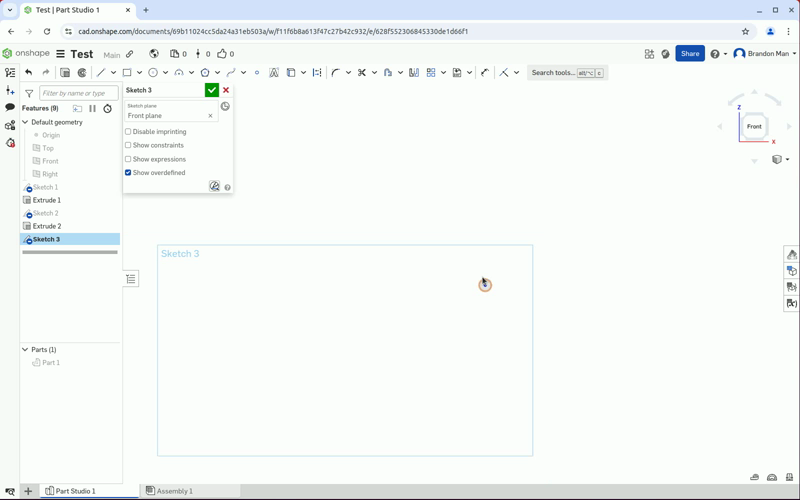
scroll(-6)
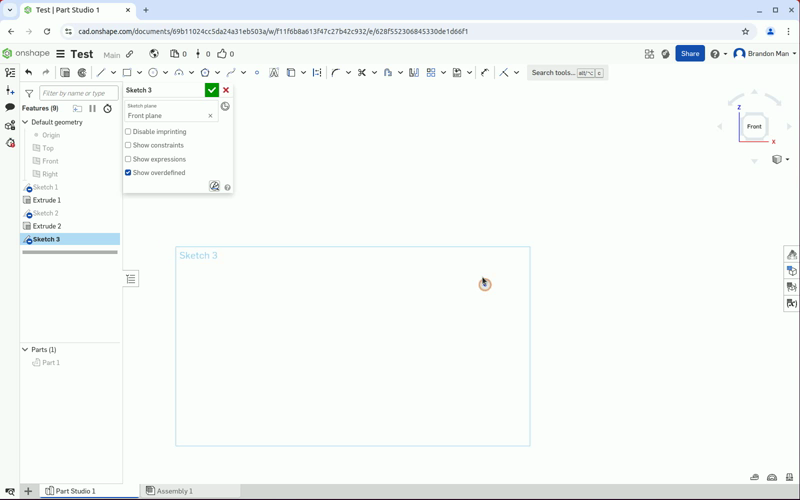
scroll(-6)
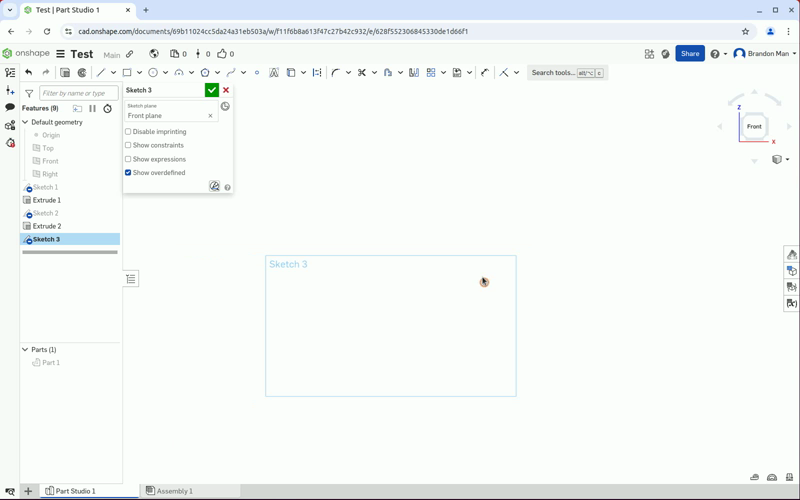
scroll(-6)
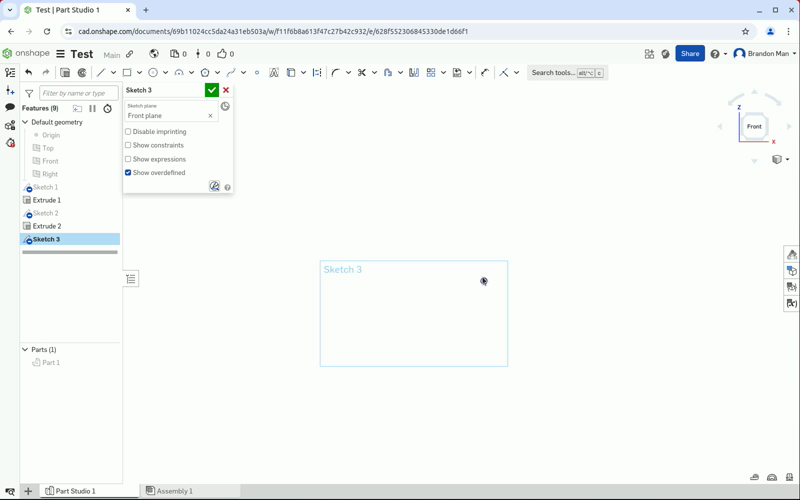
scroll(-6)
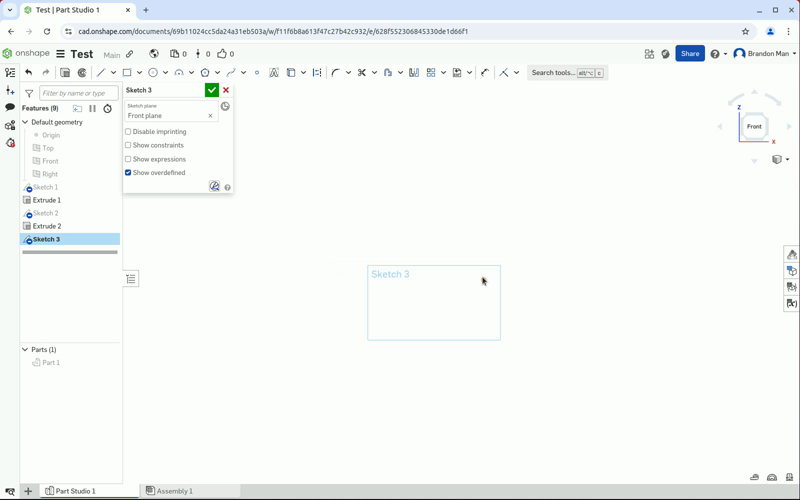
scroll(-6)
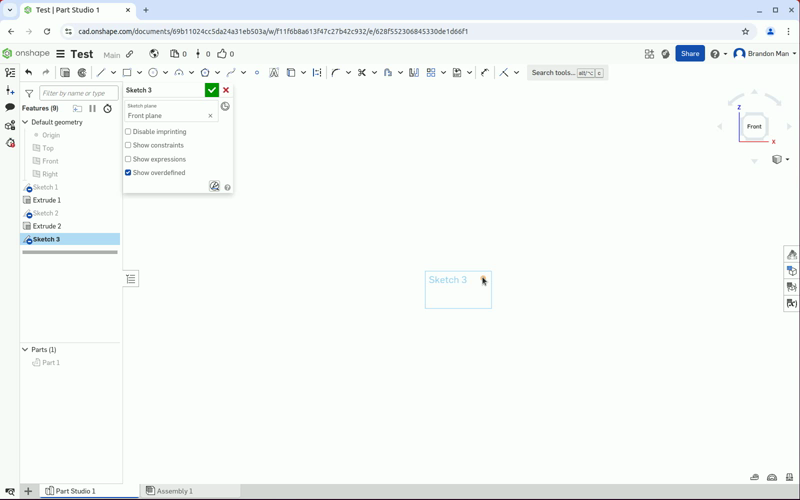
mouse_move(73, 352)
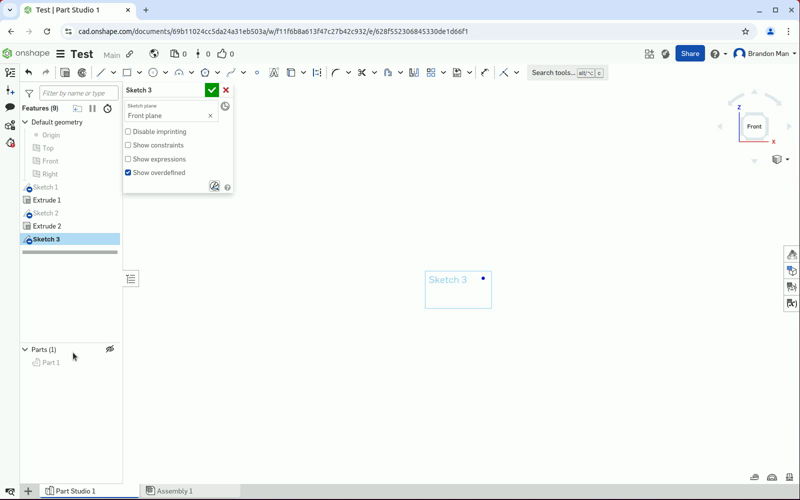
key(shift+y)
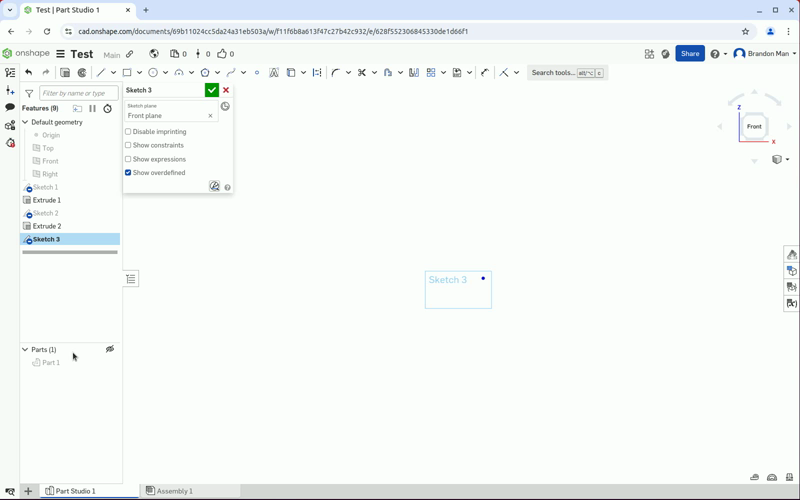
key(shift+e)
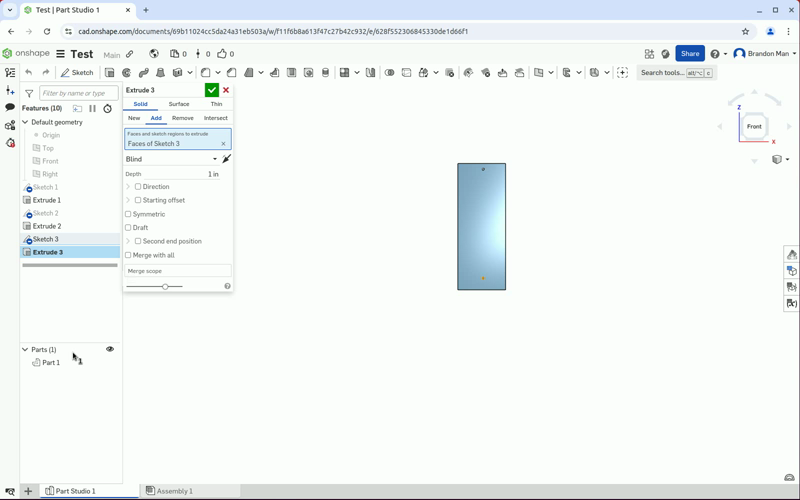
mouse_move(143, 106)
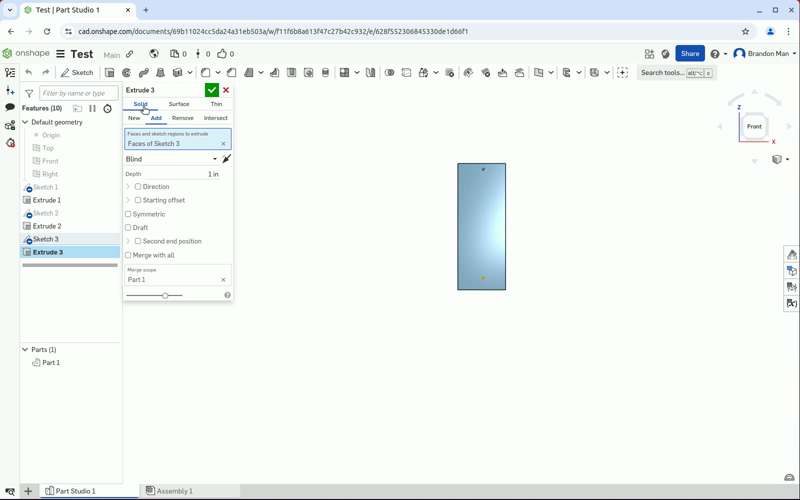
click(143, 106)
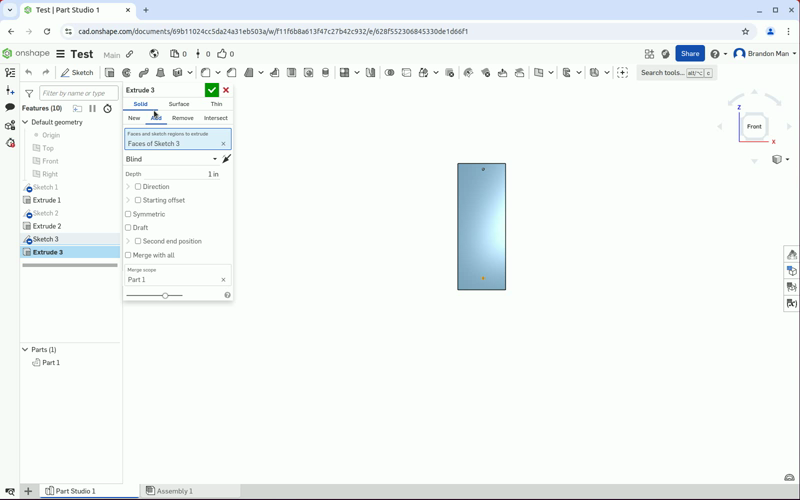
mouse_move(186, 120)
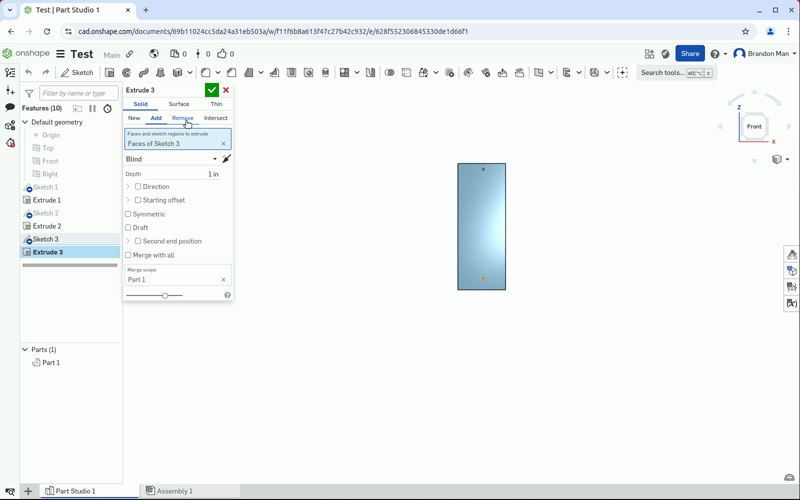
click(186, 120)
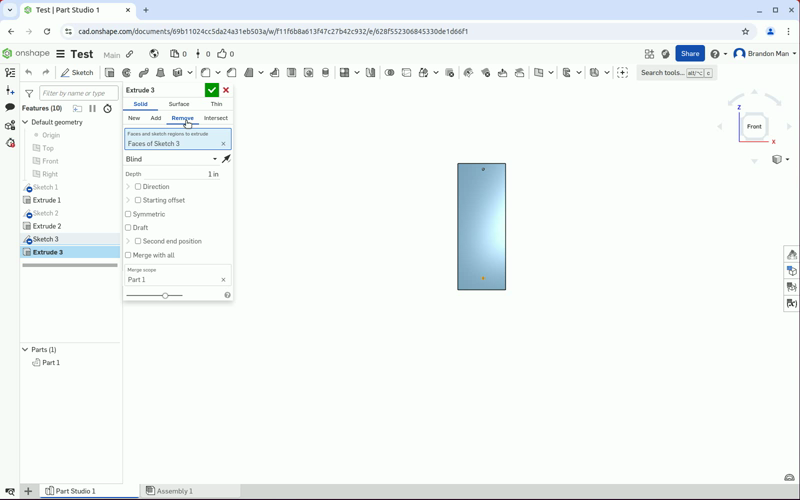
key(tab, 4)
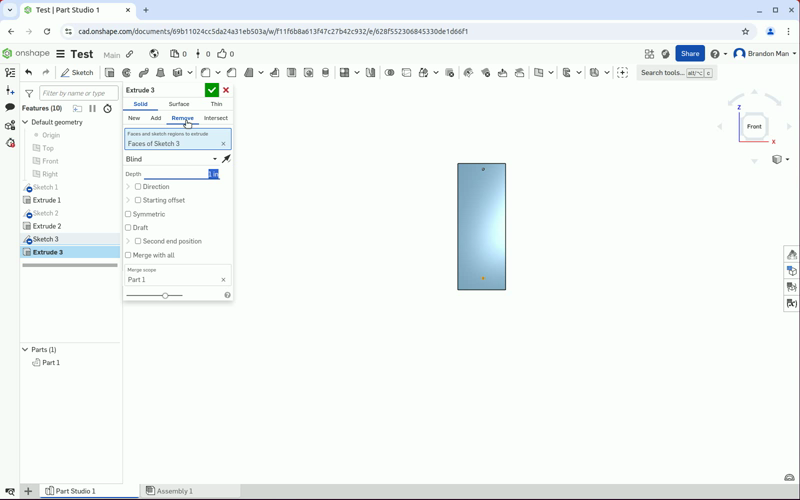
text(0.963)
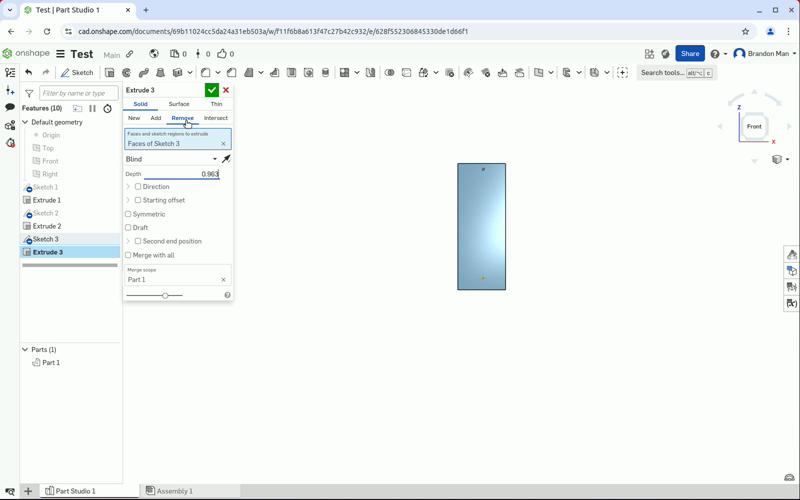
key(tab, 6)
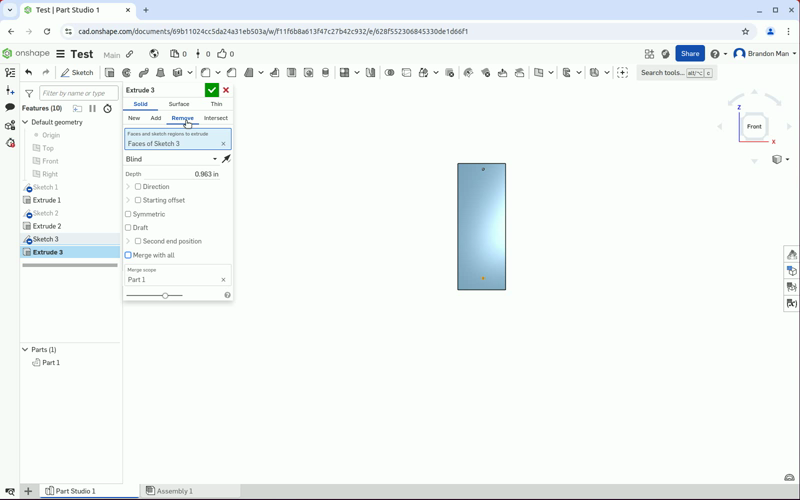
key(space)
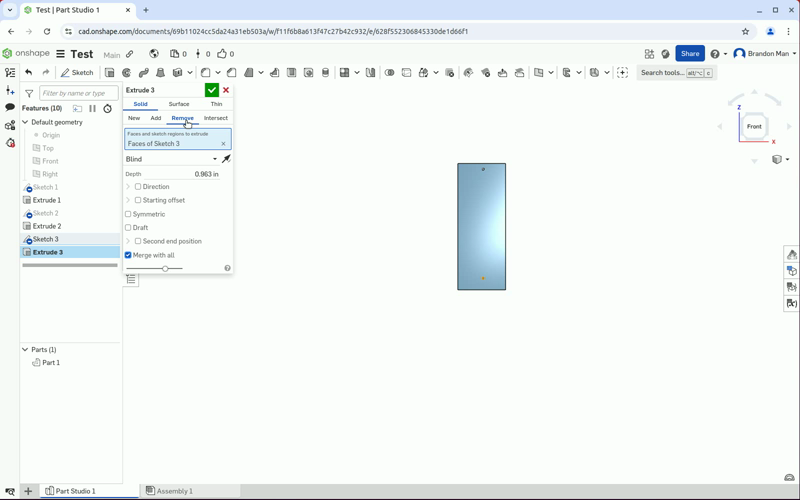
key(enter)
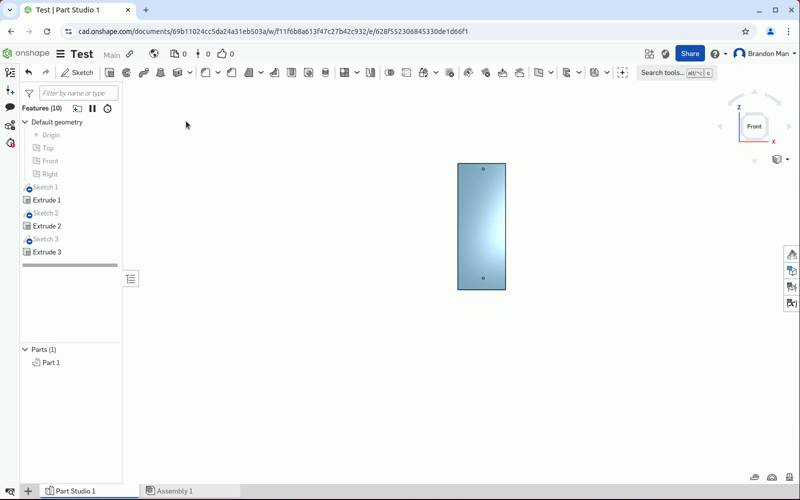
key(shift+h)
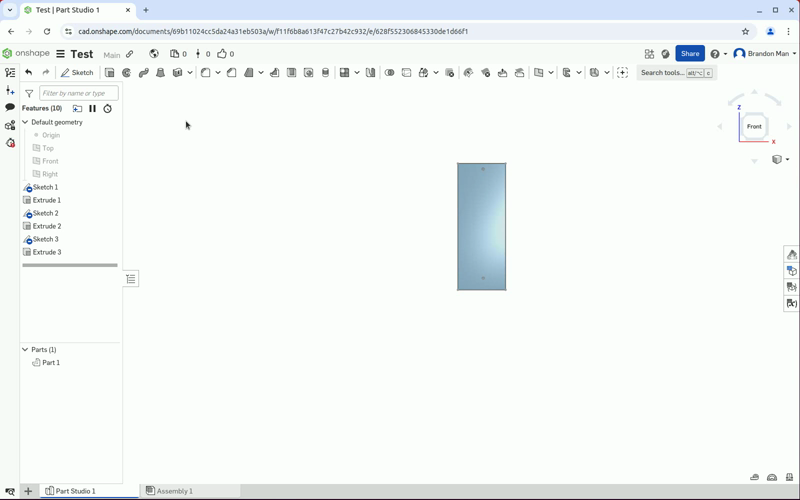
key(shift+h)
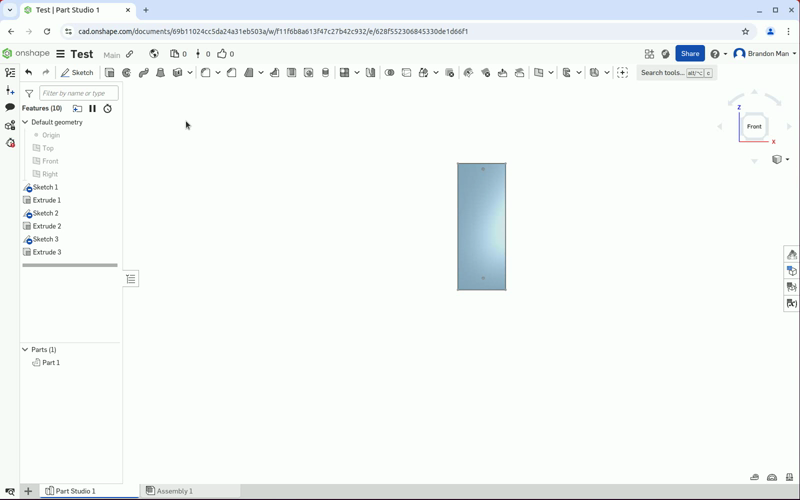
key(shift+7)
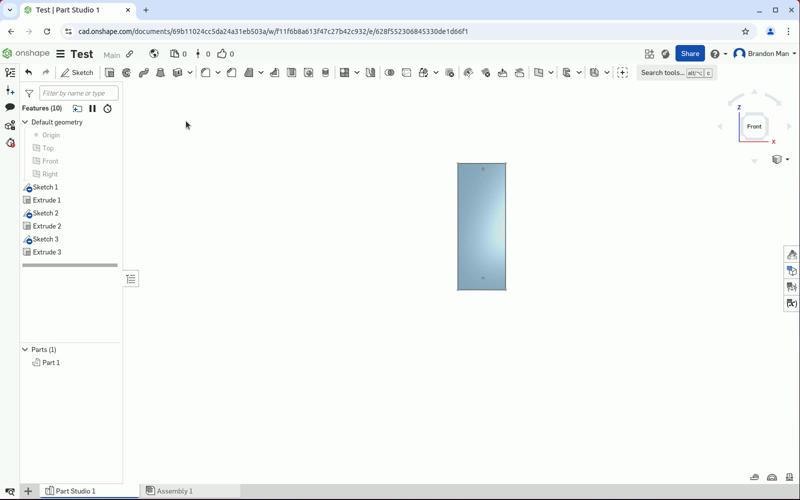
key(left, 2)
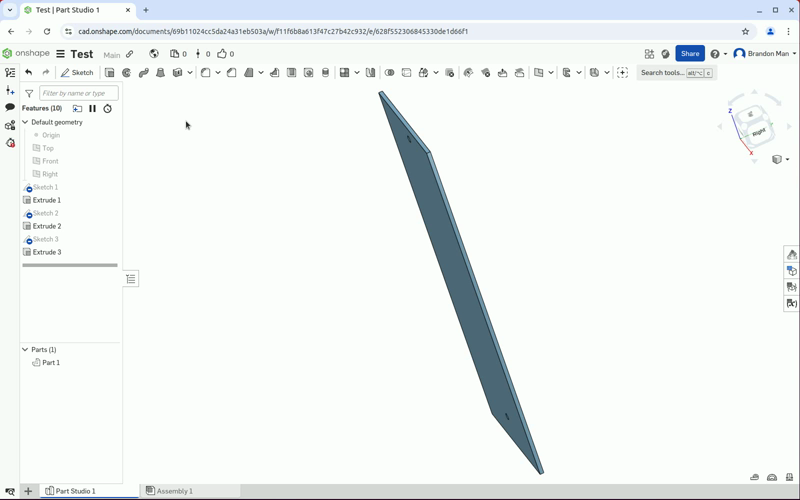
key(down, 2)
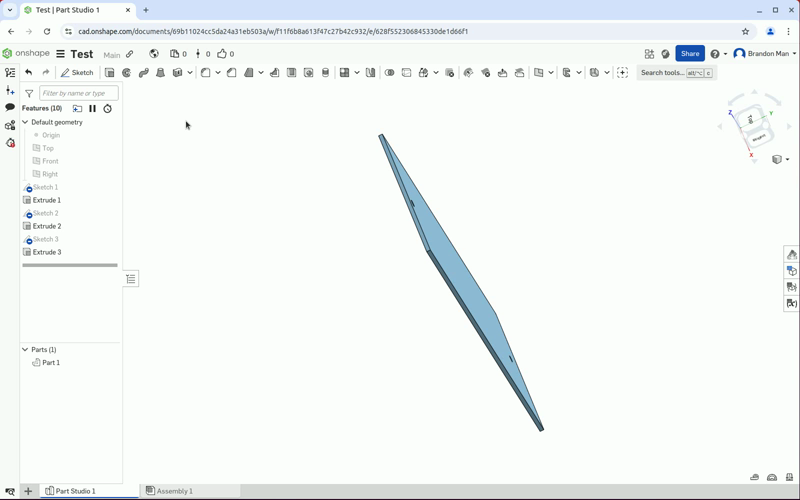
key(up, 2)
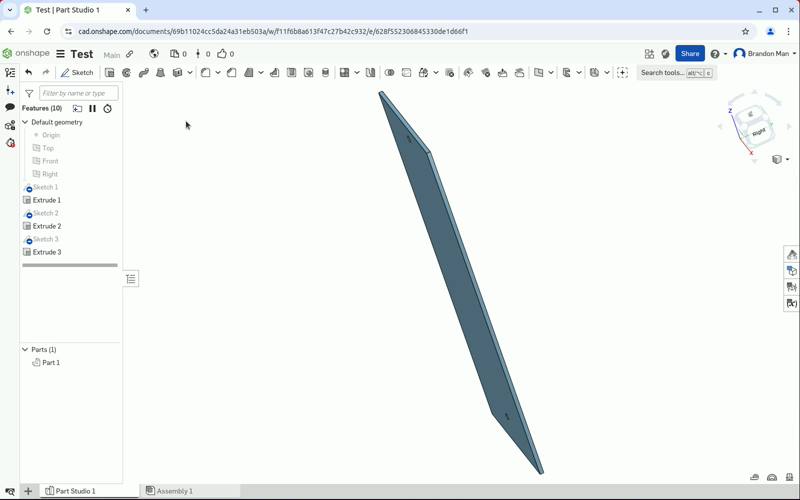
key(right, 2)
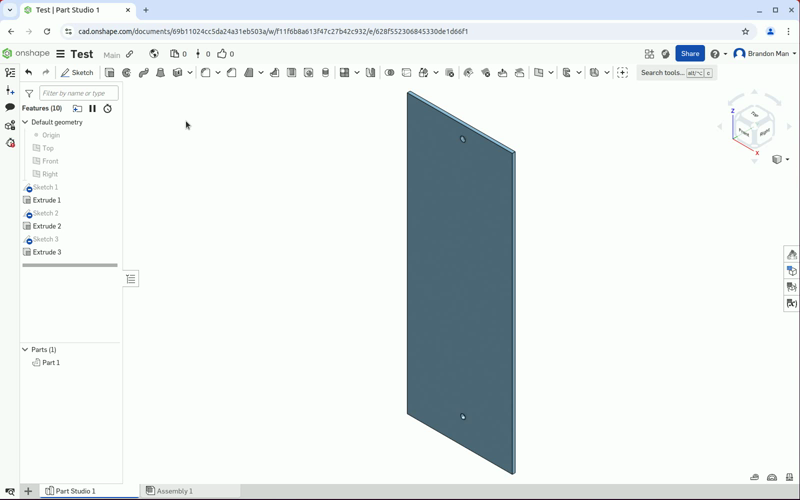
mouse_move(73, 189)
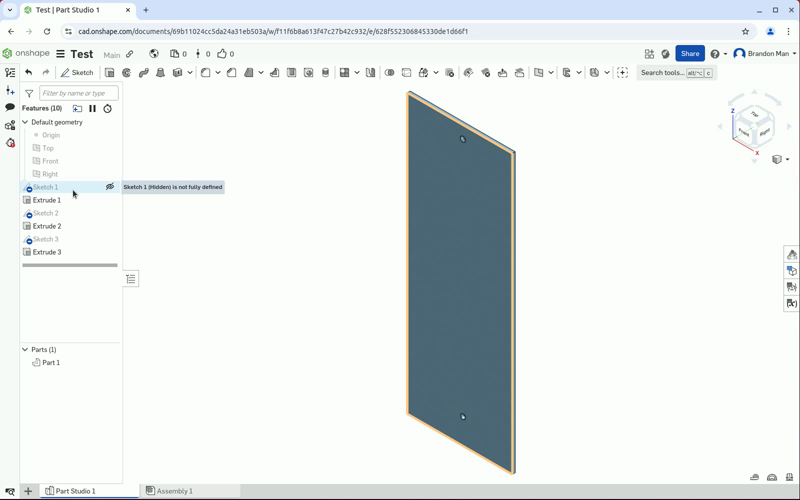
click(73, 189)